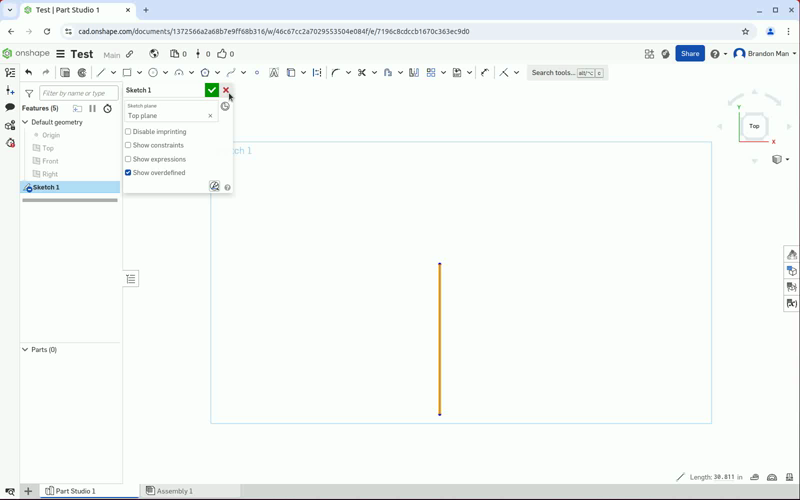
key(shift+h)
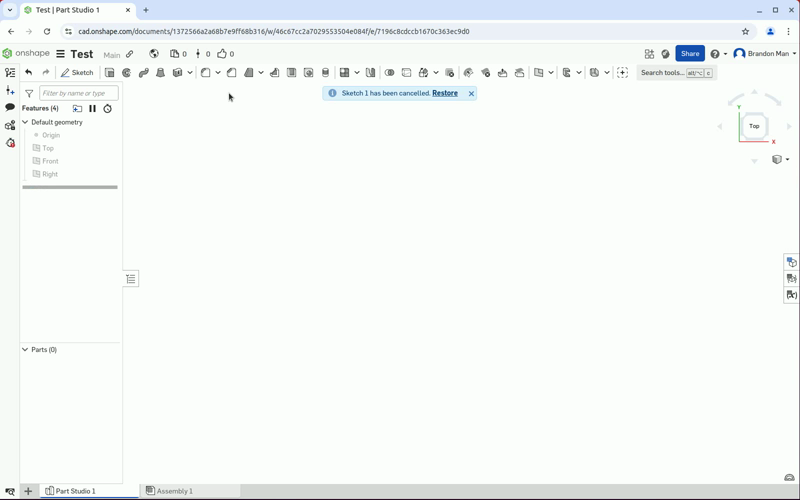
mouse_move(73, 352)
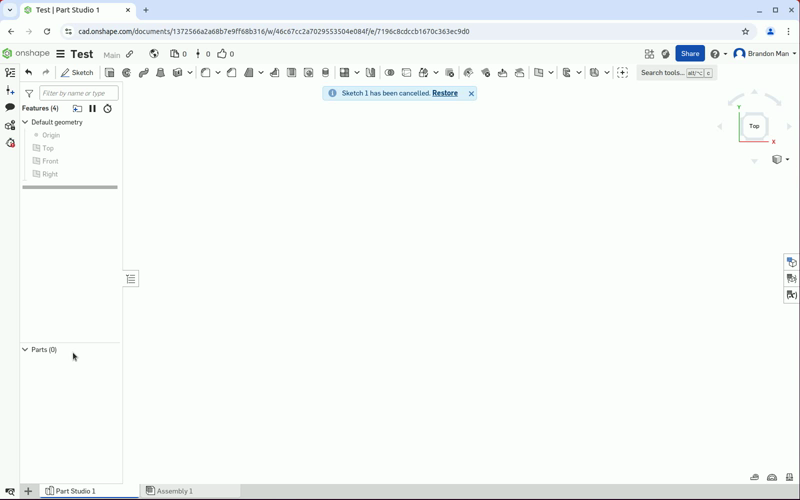
key(y)
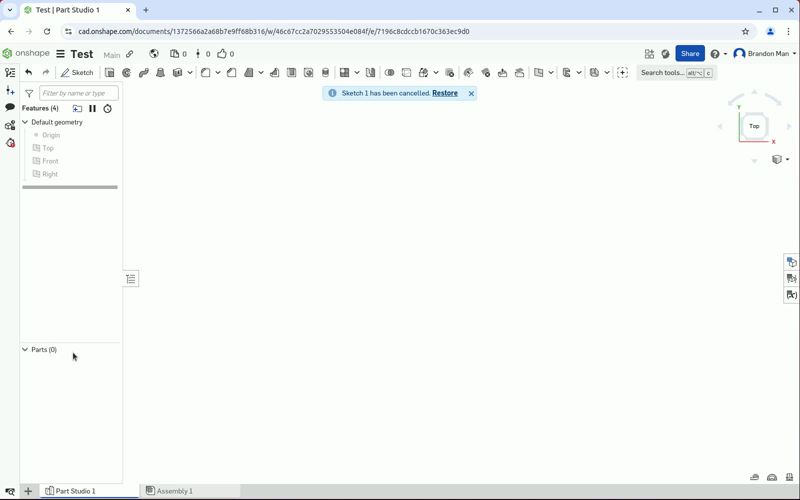
key(shift+p)
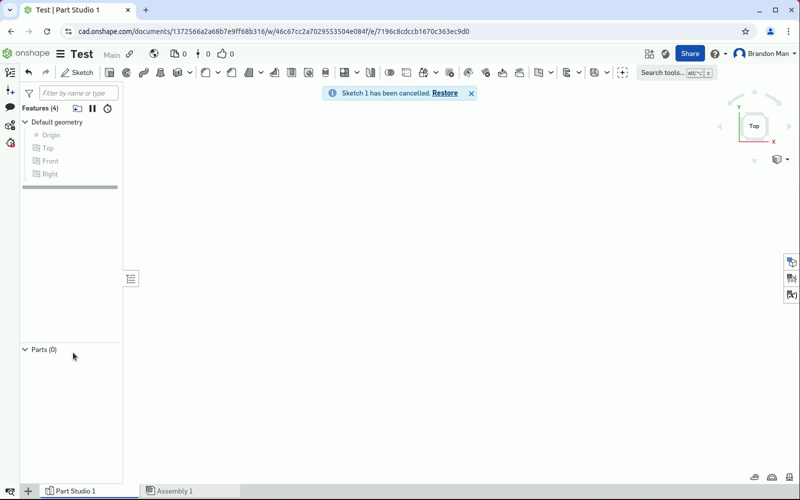
key(space)
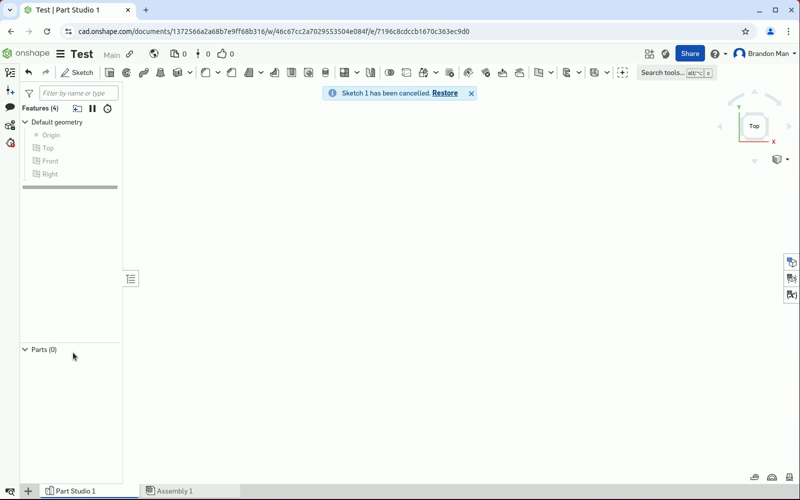
key_down(shift)
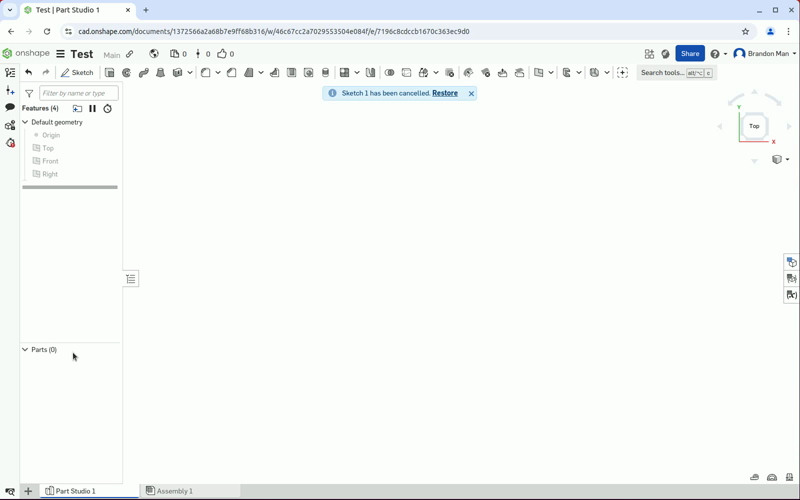
key(up)
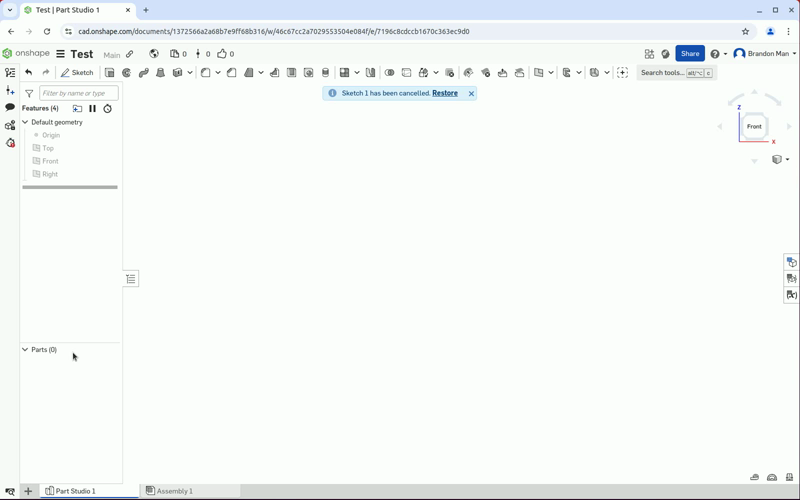
key_up(shift)
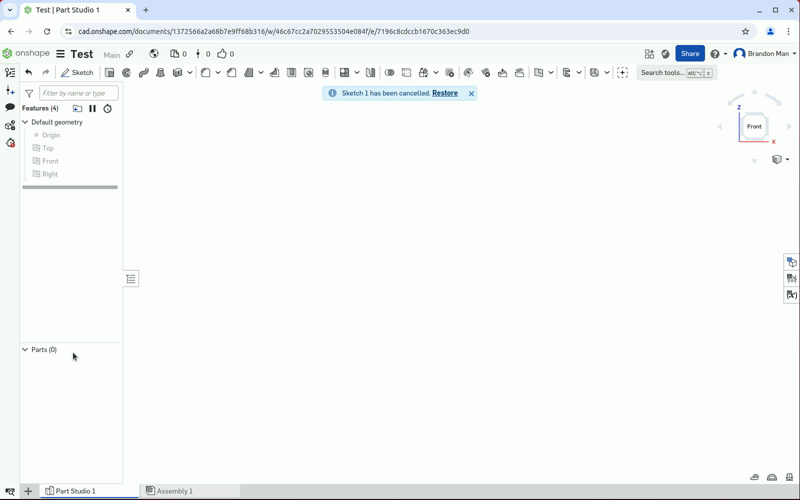
key(space)
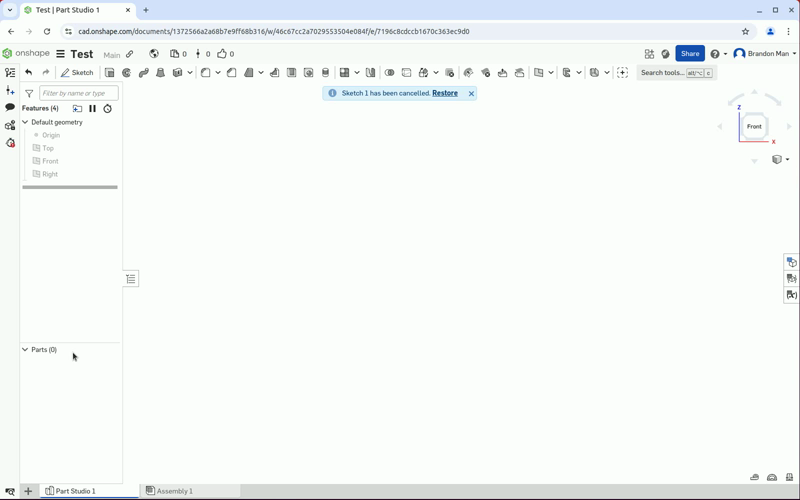
key_down(shift)
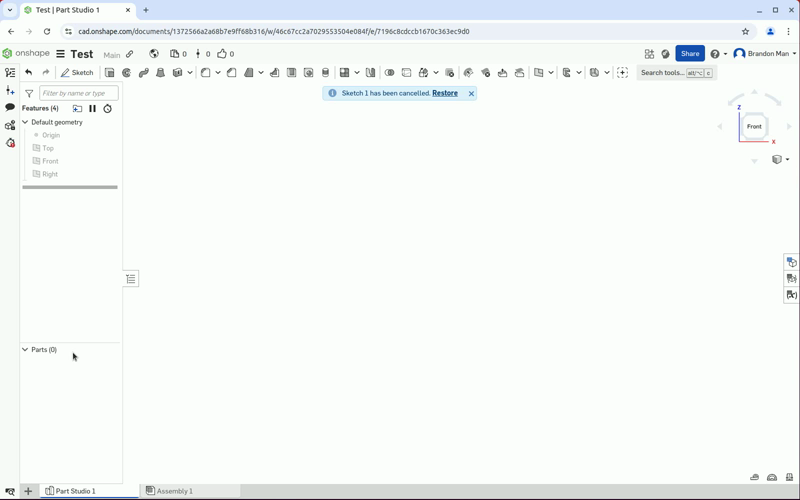
key(left)
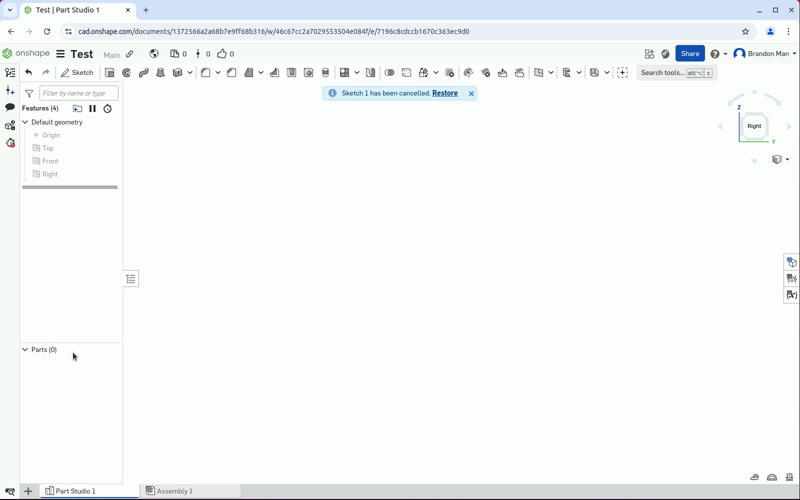
key_up(shift)
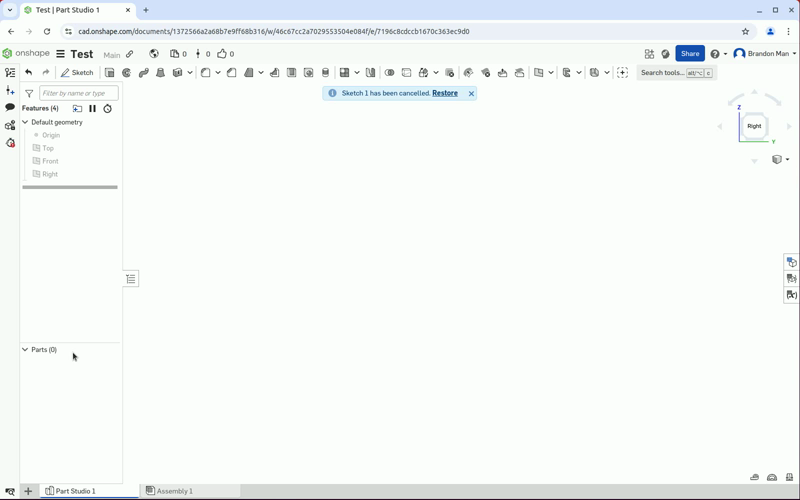
mouse_move(73, 352)
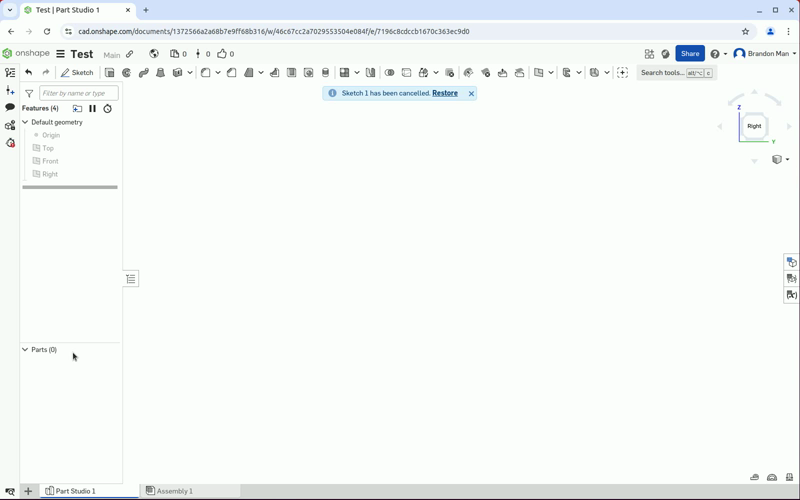
key(shift+y)
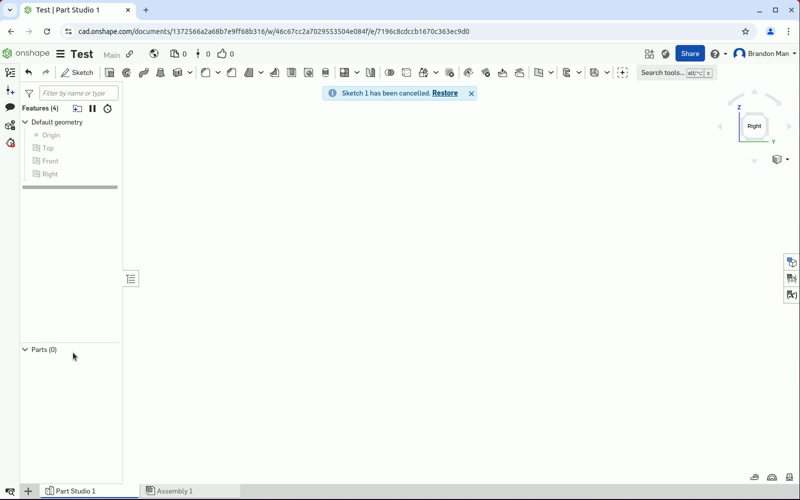
key(shift+s)
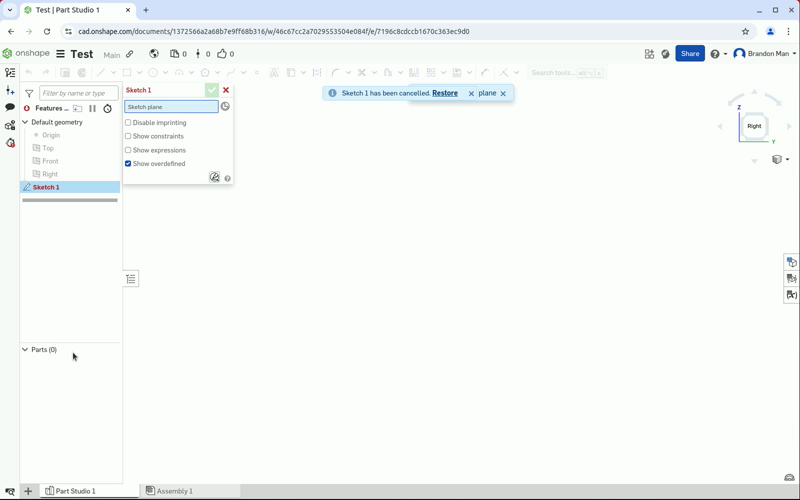
mouse_move(73, 176)
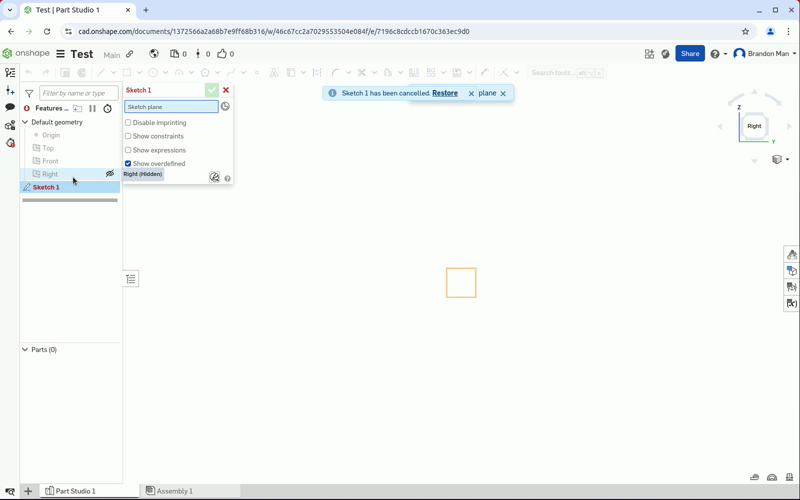
click(73, 176)
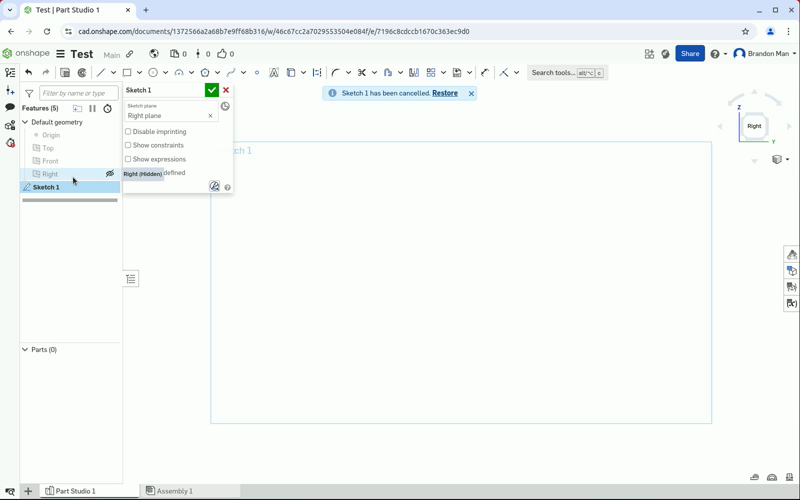
mouse_move(73, 352)
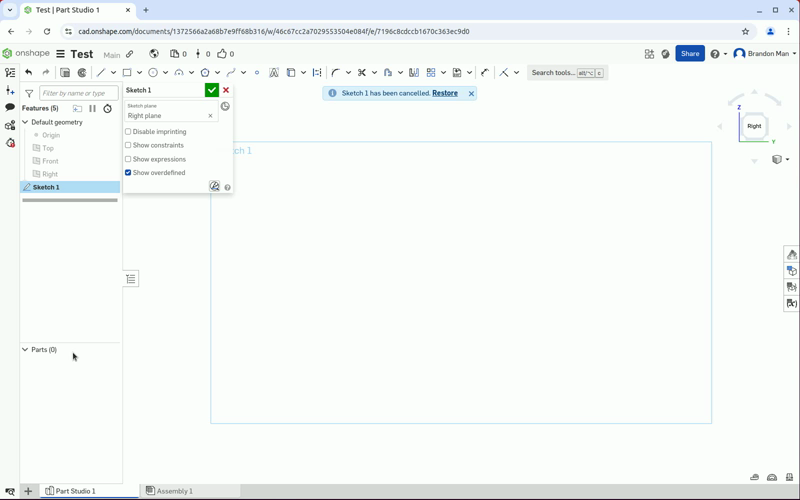
key(y)
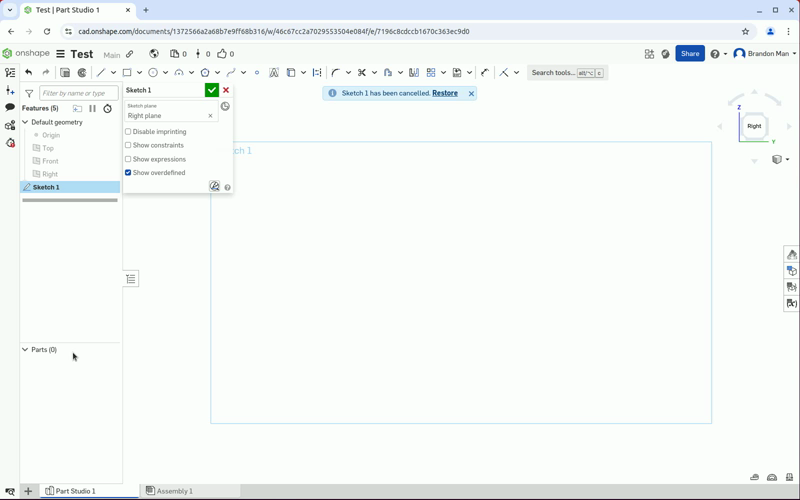
key(l)
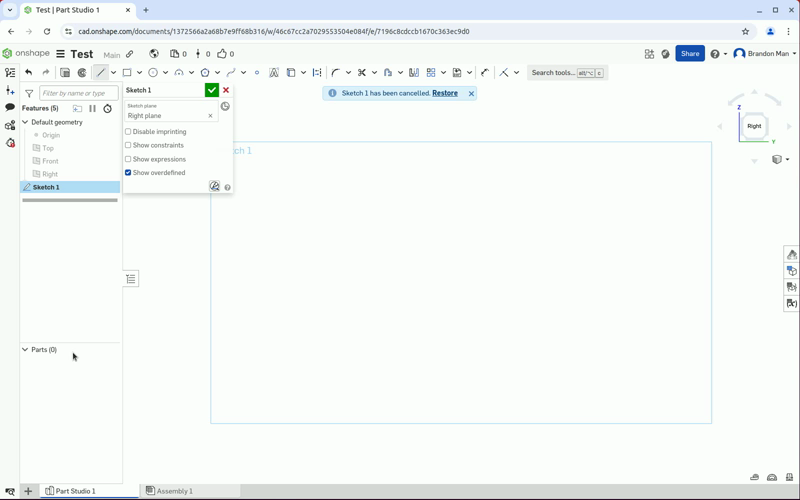
key_down(shift)
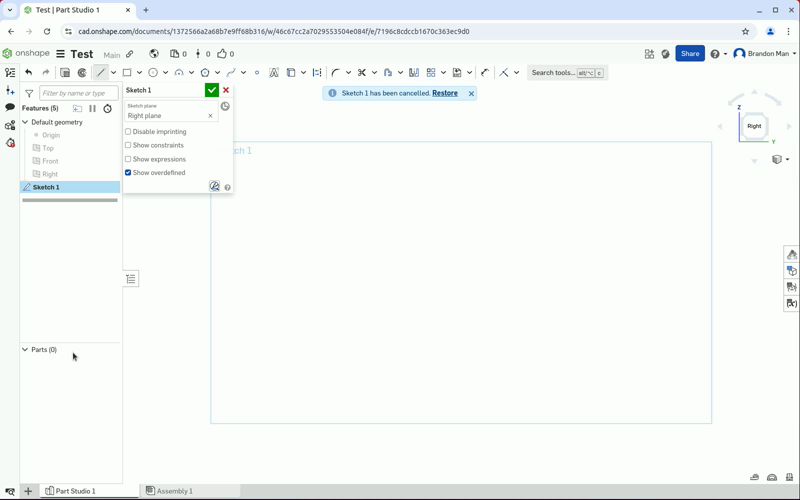
mouse_move(363, 236)
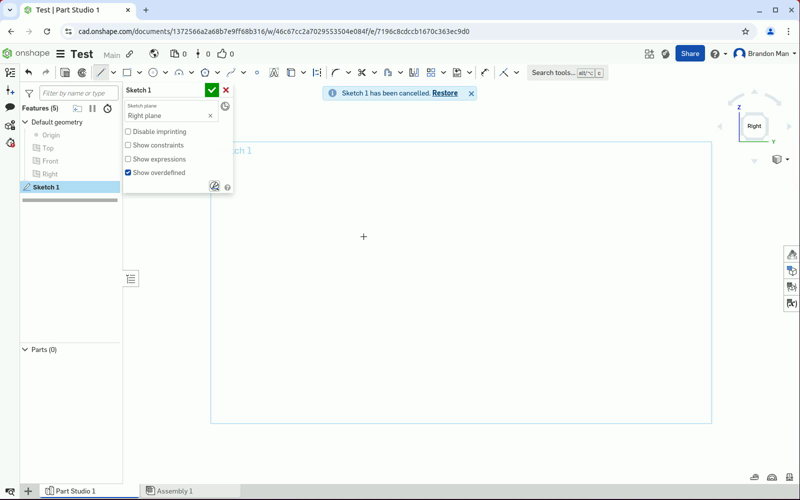
click(363, 236)
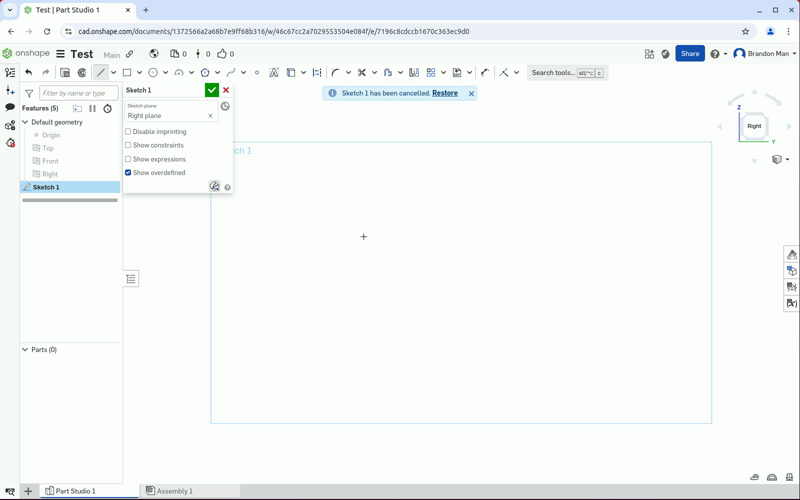
key_up(shift)
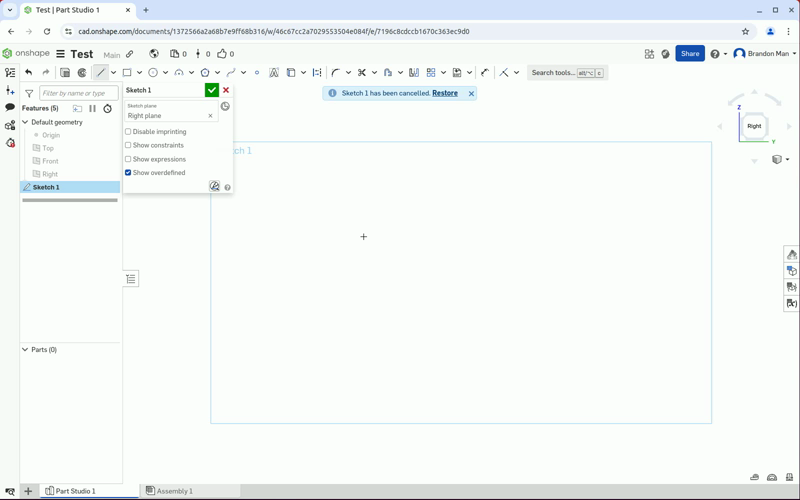
key_down(shift)
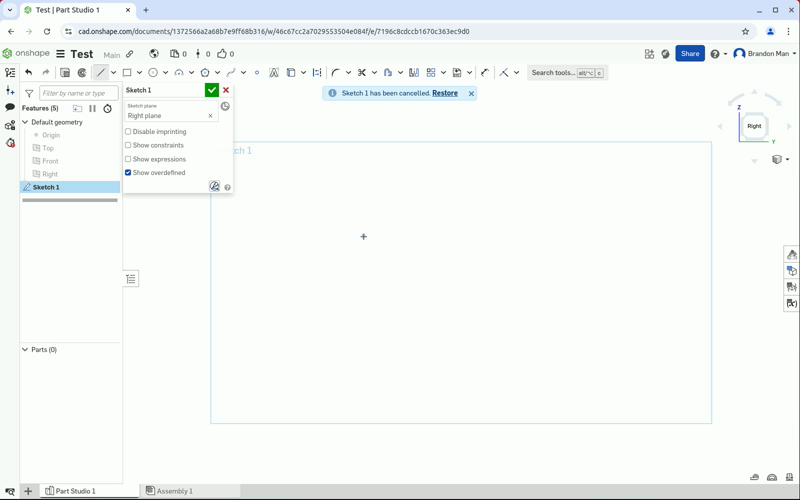
mouse_move(514, 236)
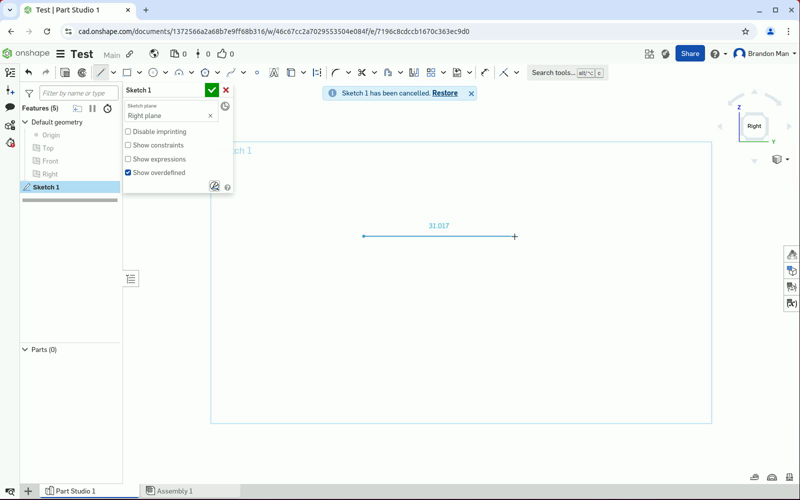
click(514, 236)
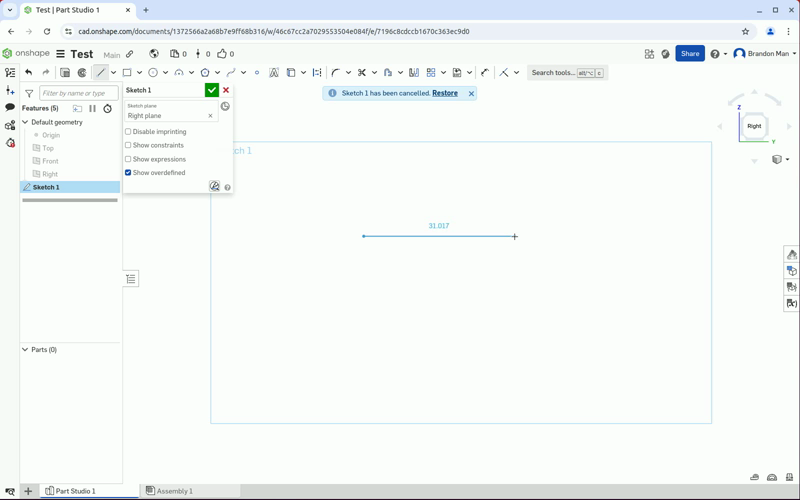
key_up(shift)
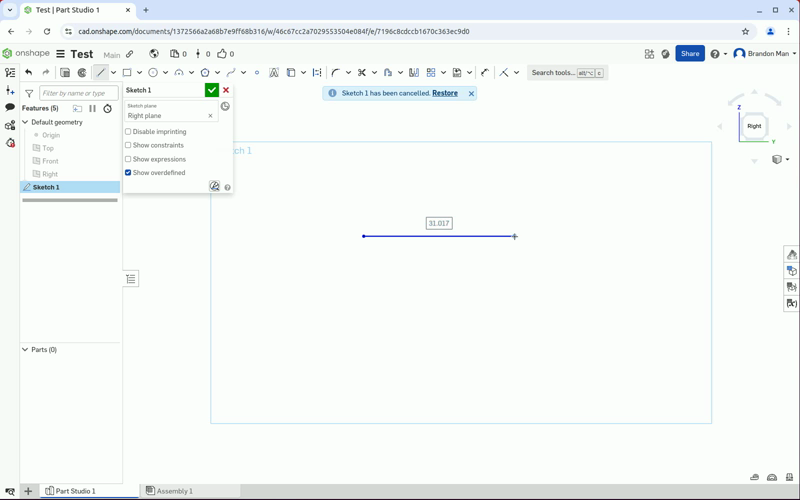
key(esc)
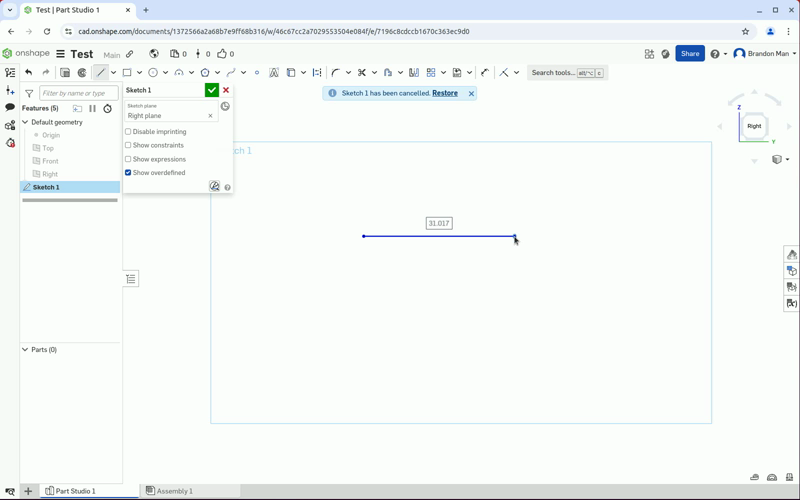
key(a)
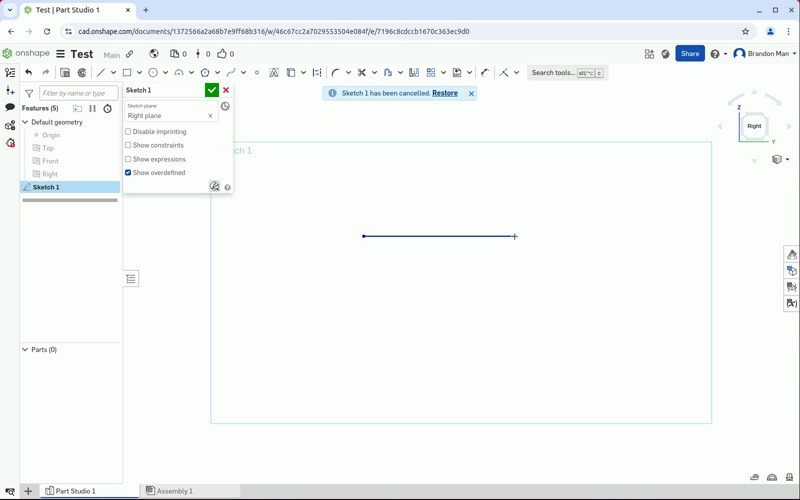
mouse_move(514, 236)
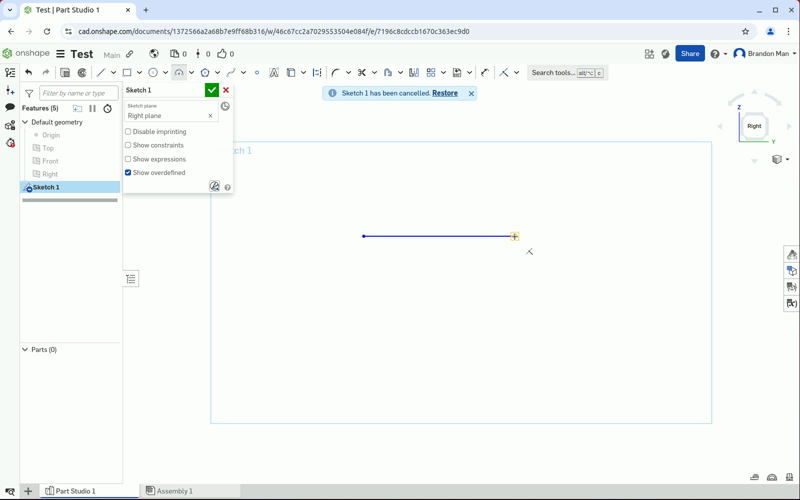
click(514, 236)
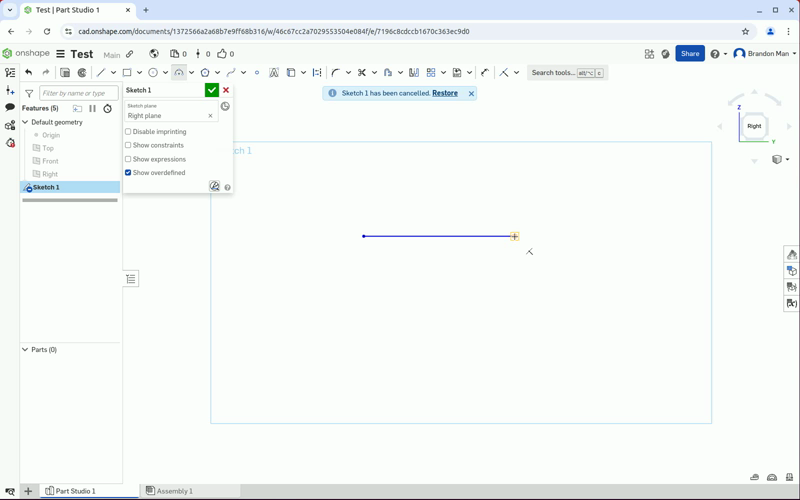
key_down(shift)
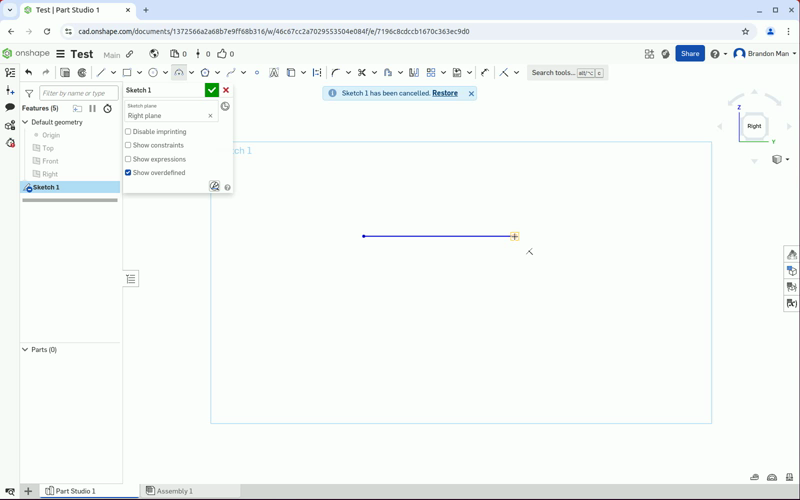
mouse_move(514, 206)
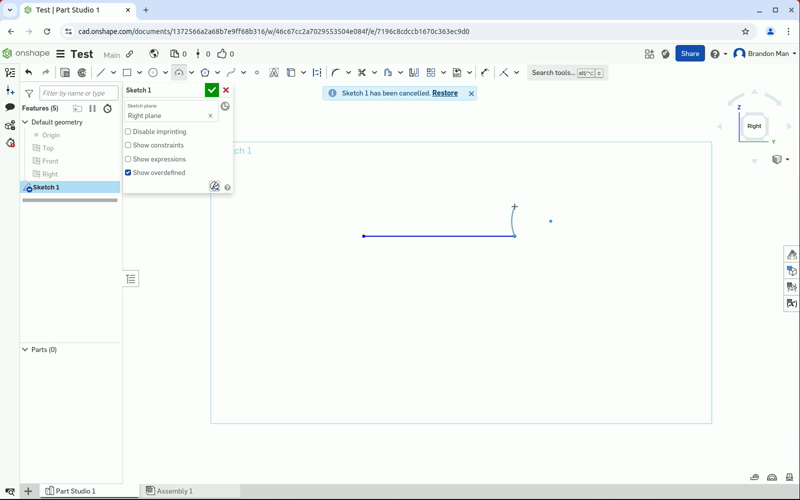
click(514, 206)
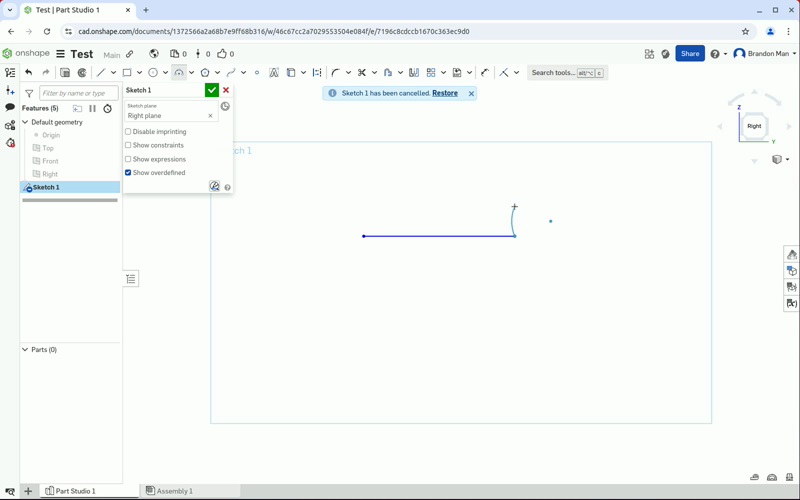
mouse_move(529, 221)
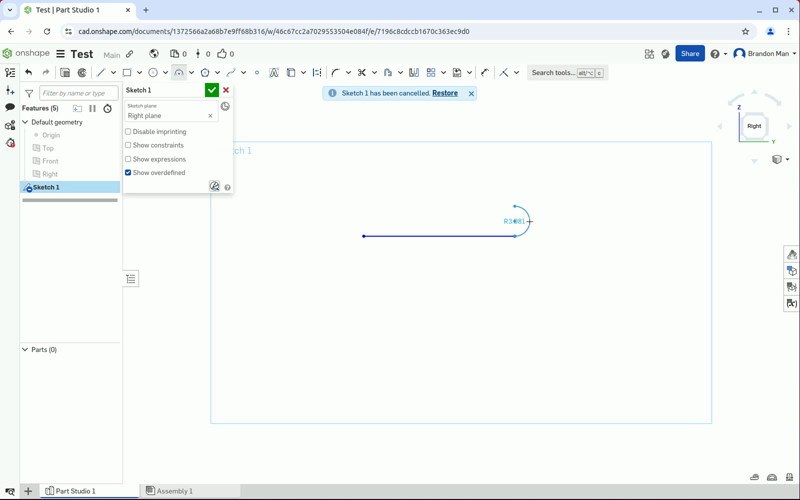
click(529, 221)
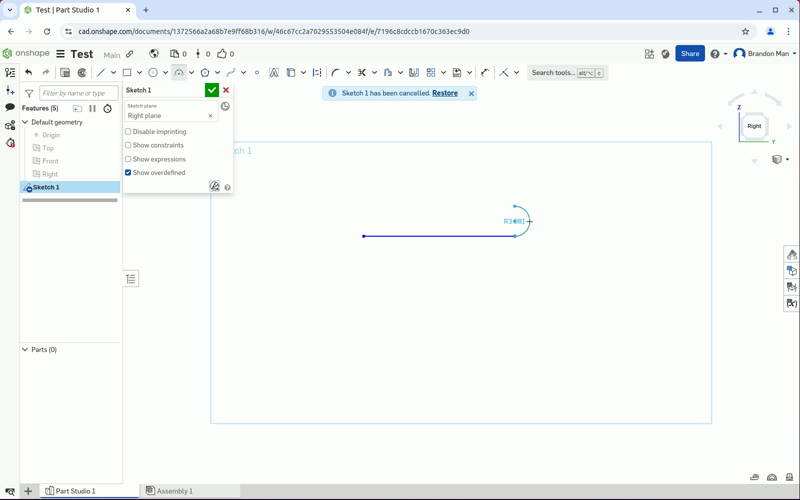
key_up(shift)
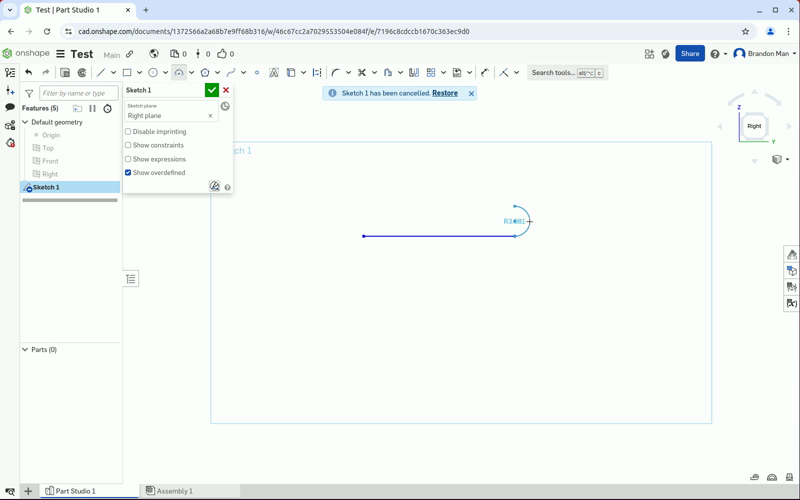
key(esc)
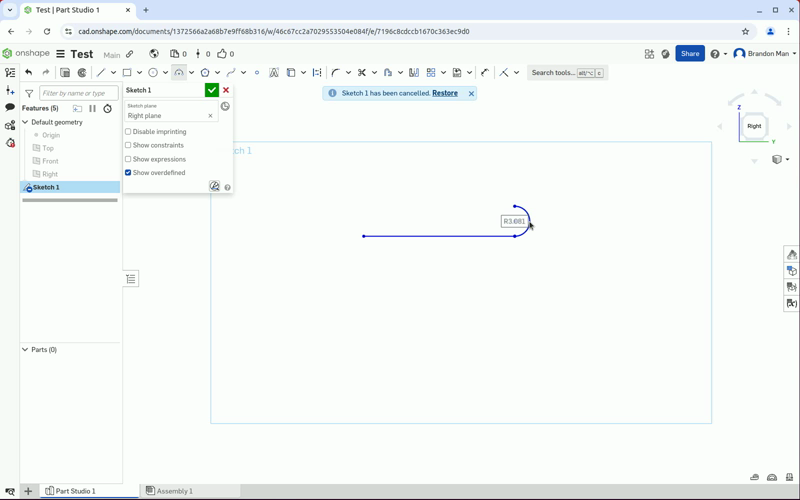
key(l)
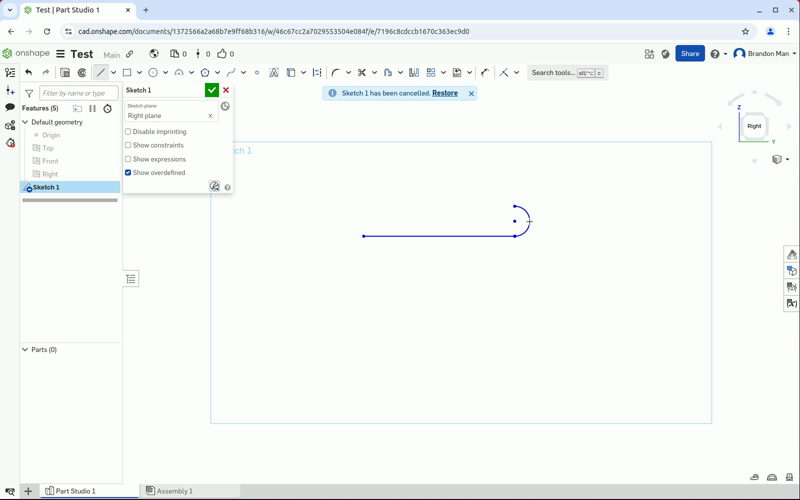
mouse_move(514, 206)
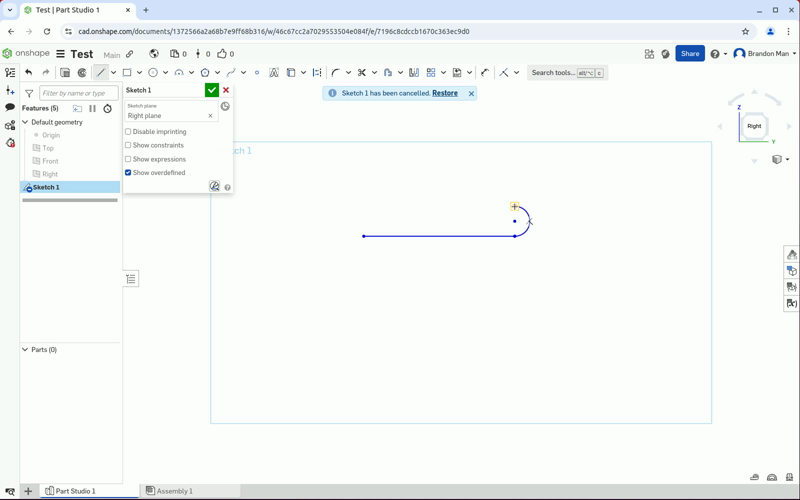
click(514, 206)
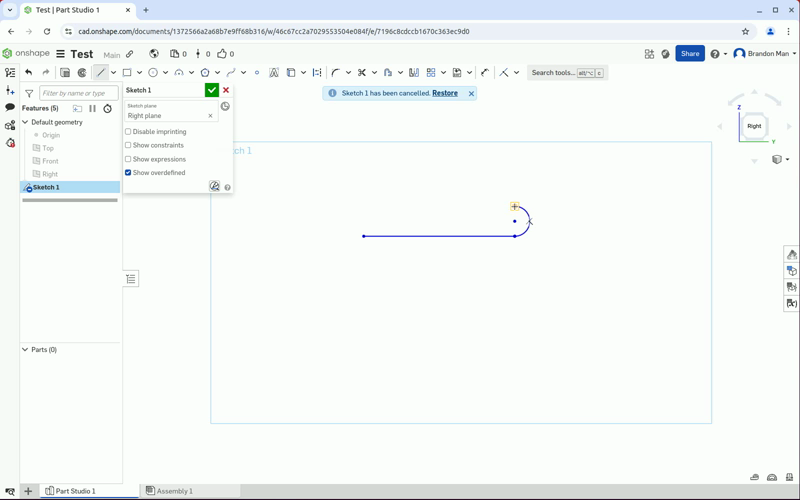
key_down(shift)
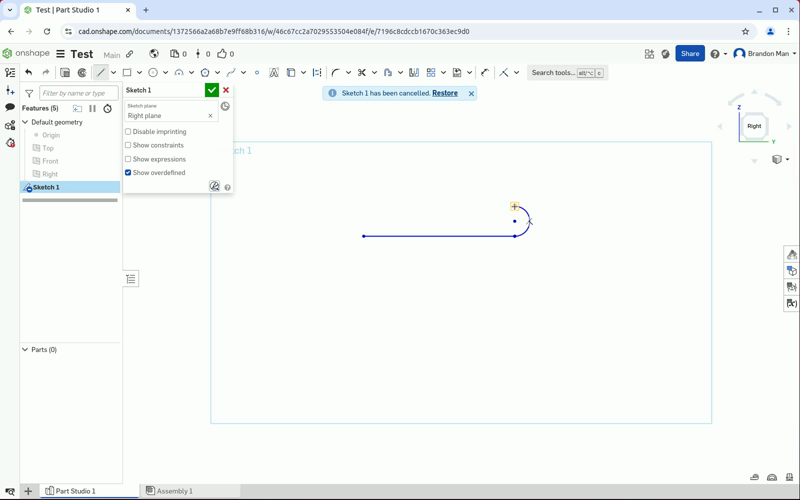
mouse_move(363, 206)
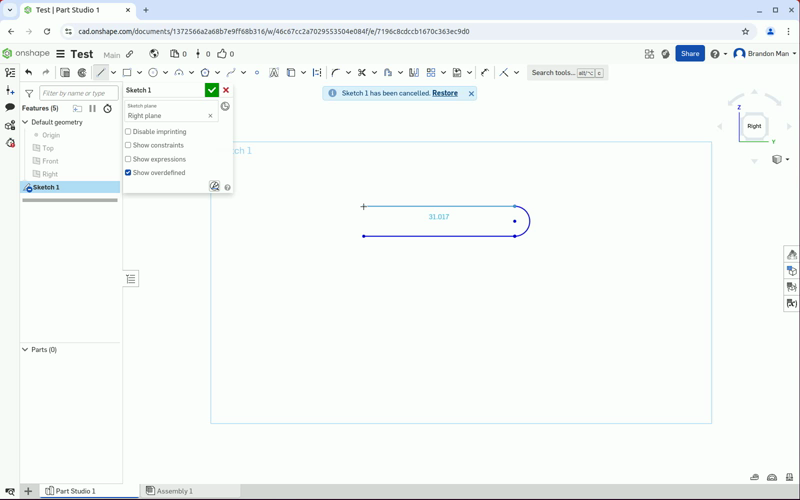
click(363, 206)
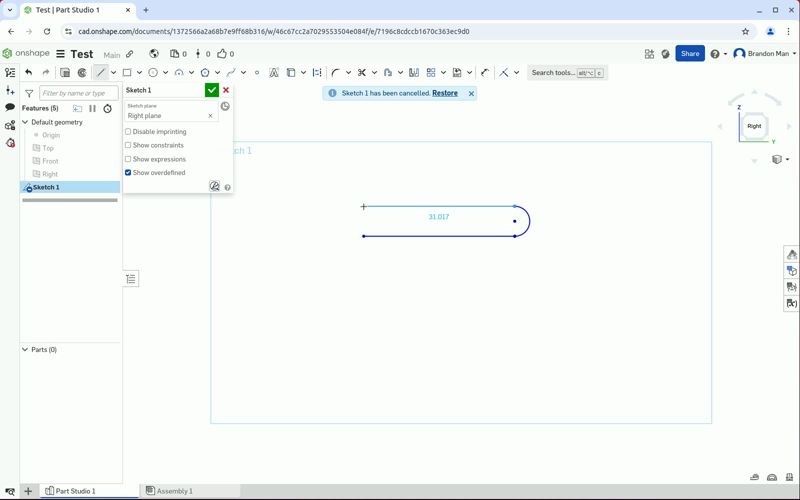
key_up(shift)
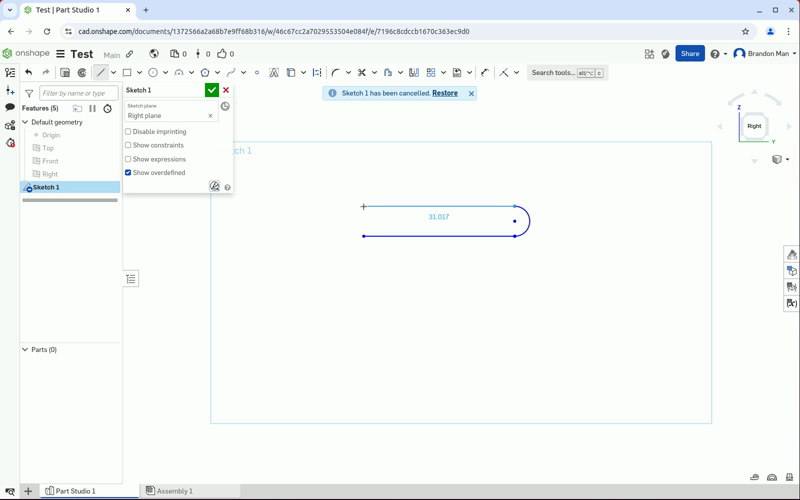
key(esc)
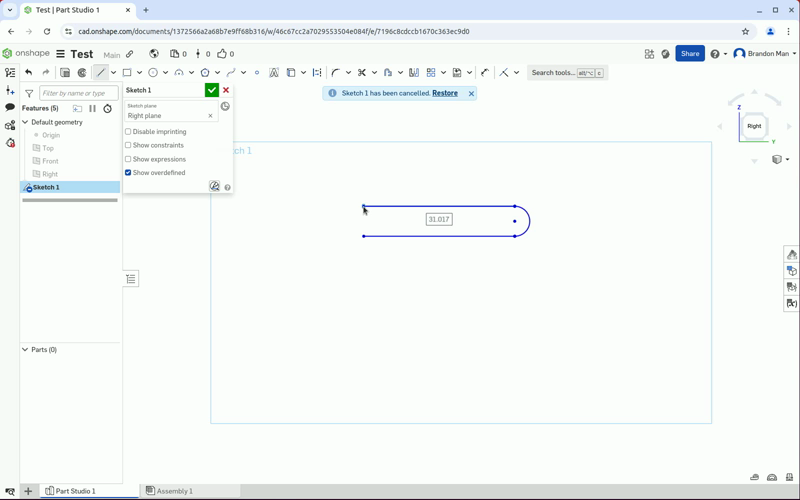
key(a)
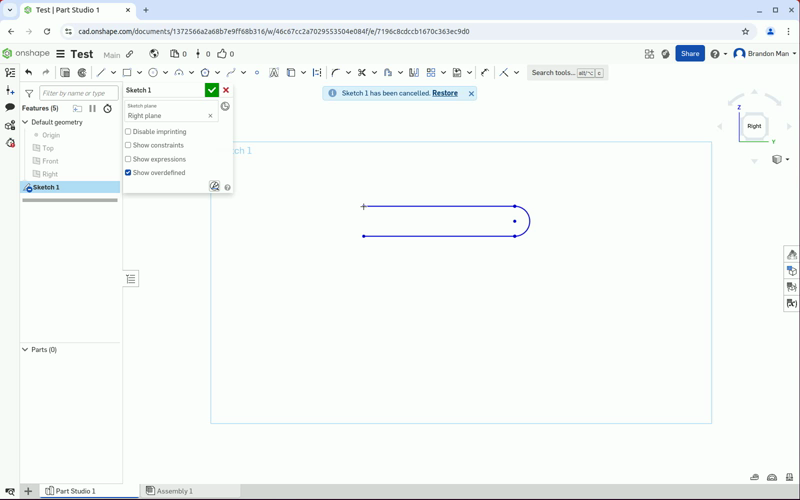
mouse_move(363, 206)
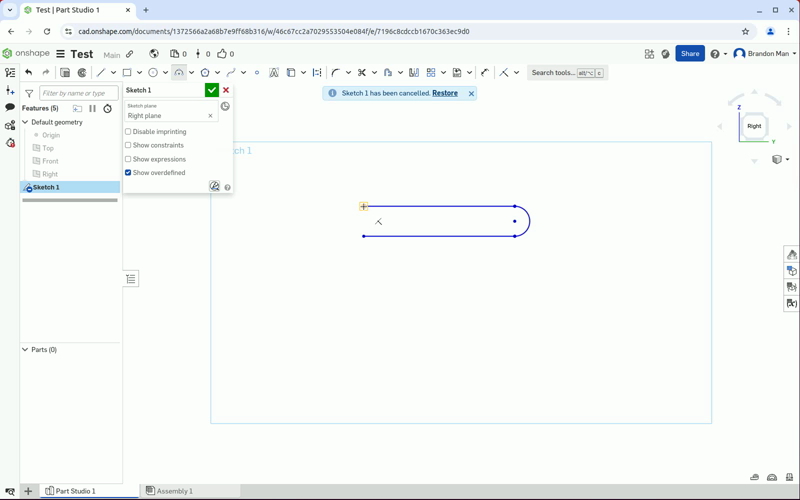
click(363, 206)
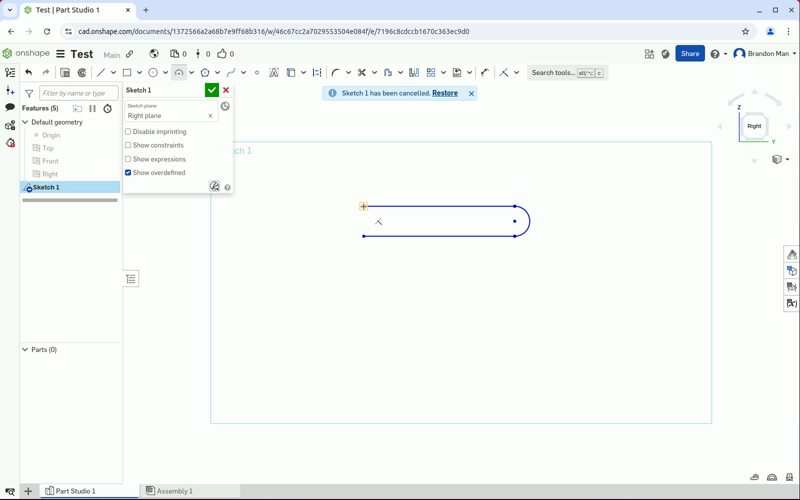
mouse_move(363, 236)
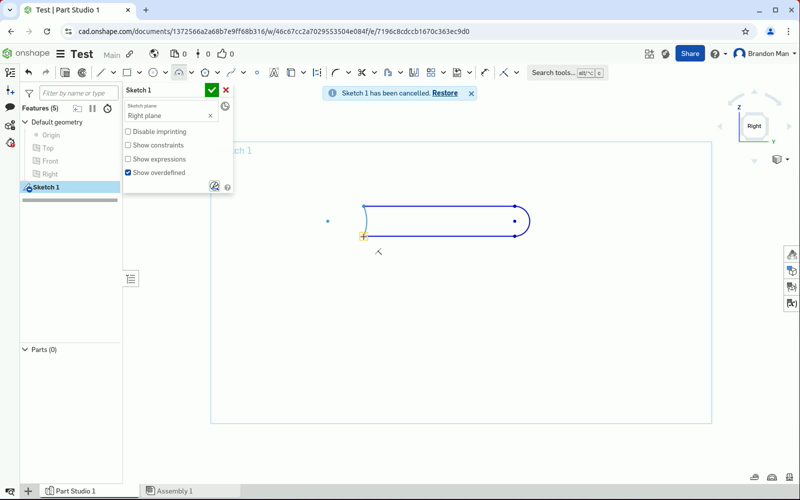
click(363, 236)
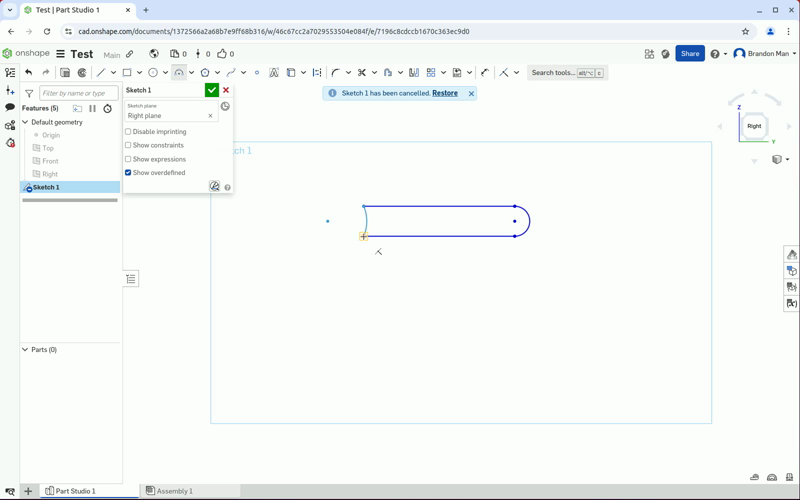
key_down(shift)
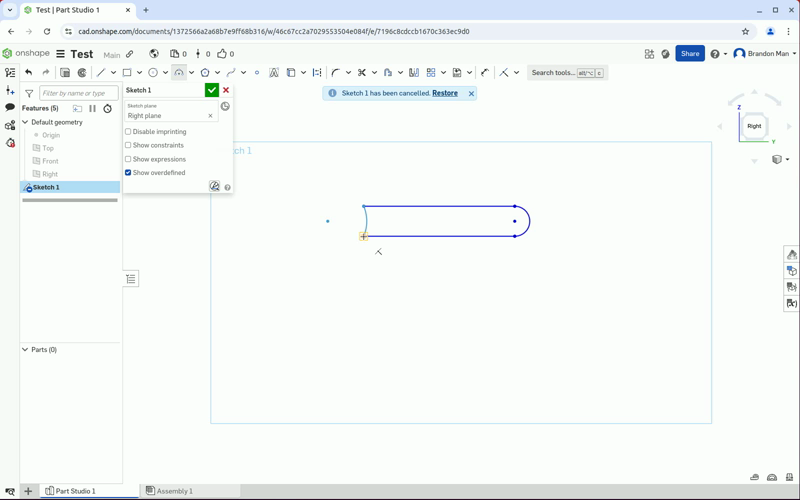
mouse_move(348, 221)
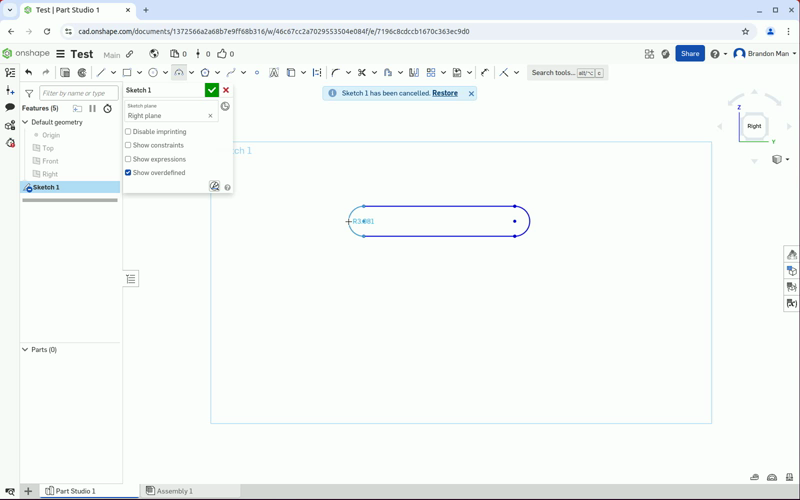
click(348, 221)
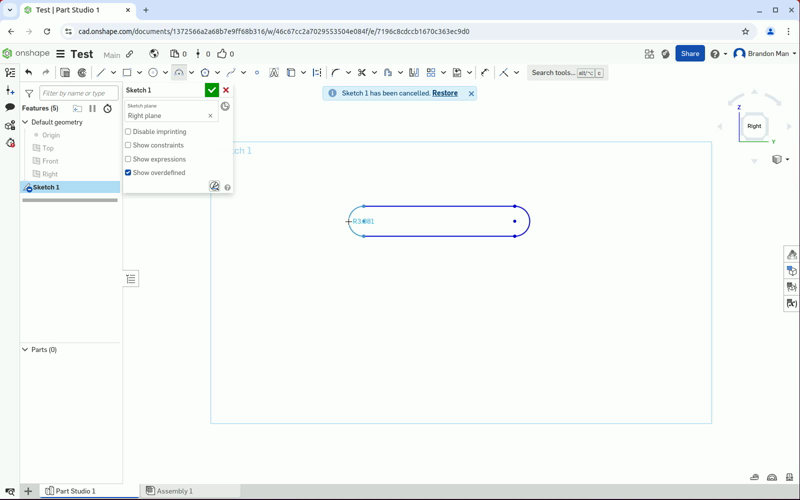
key_up(shift)
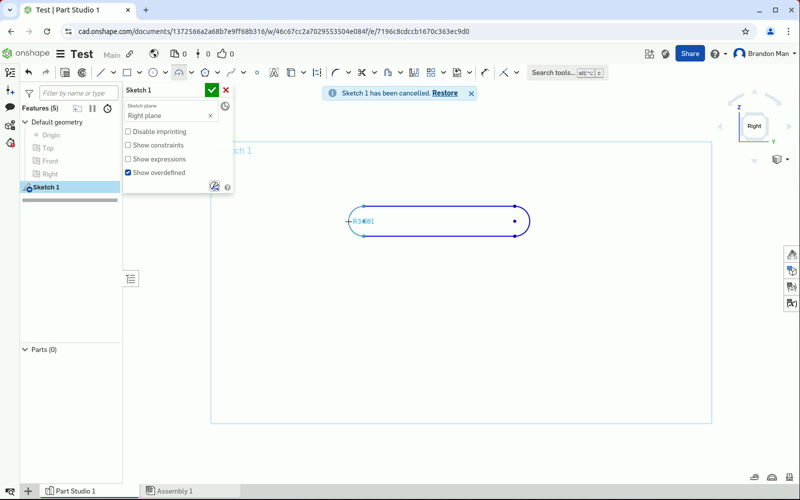
key(esc)
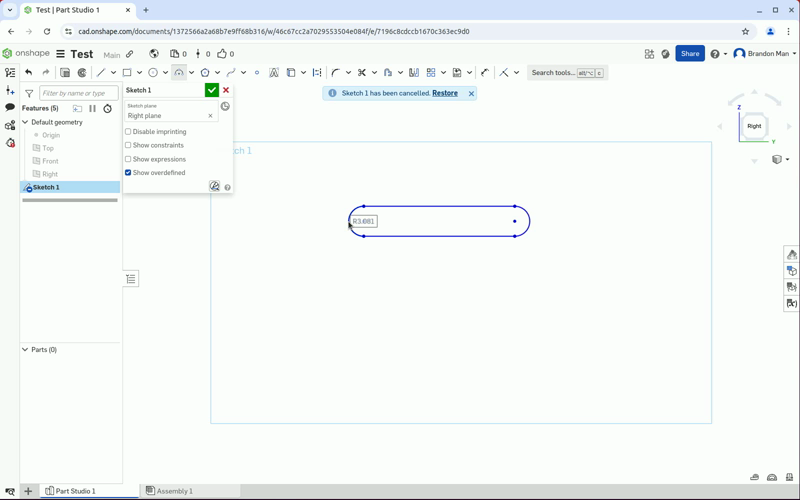
mouse_move(385, 229)
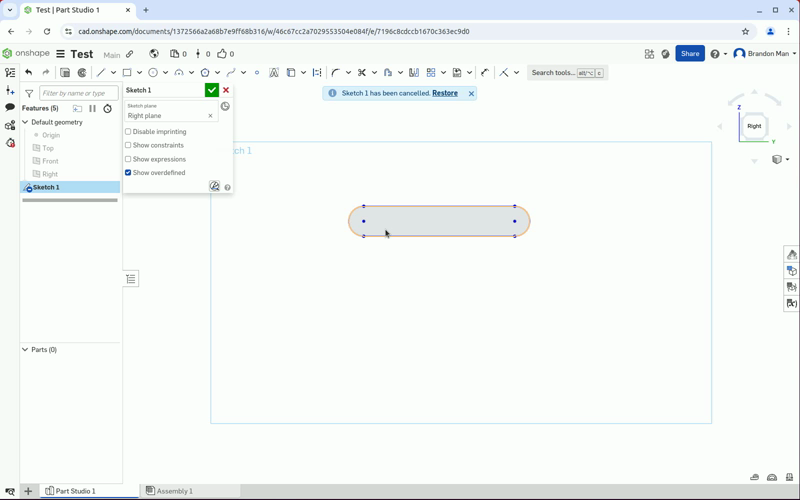
click(385, 229)
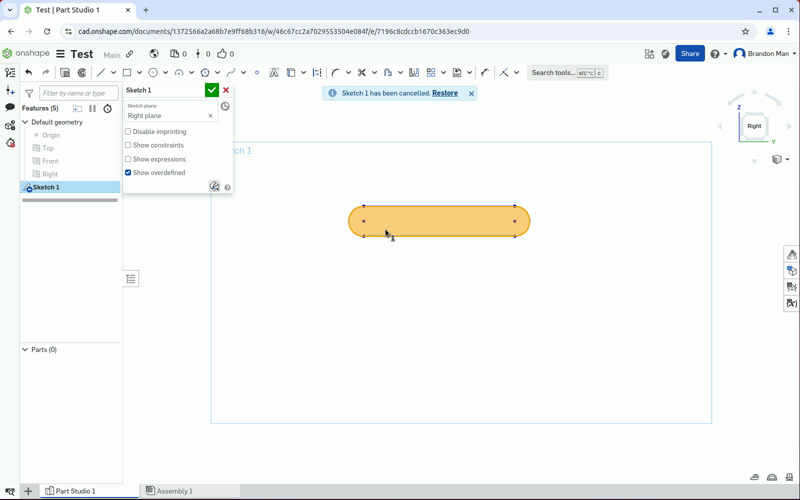
mouse_move(73, 352)
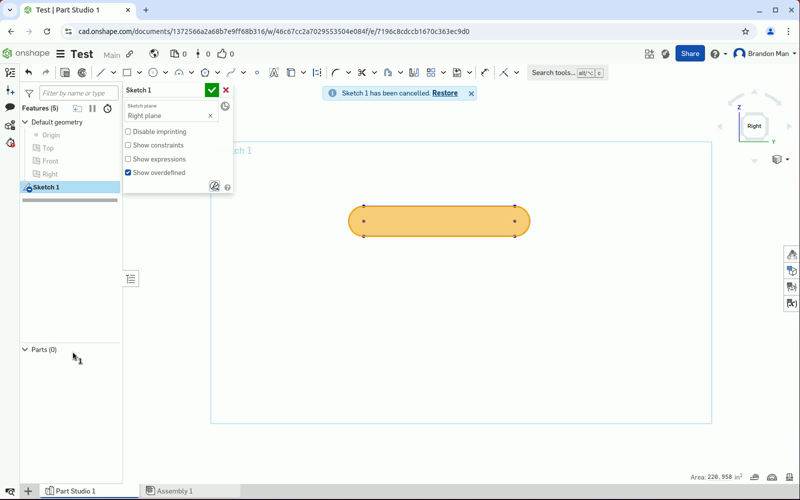
key(shift+y)
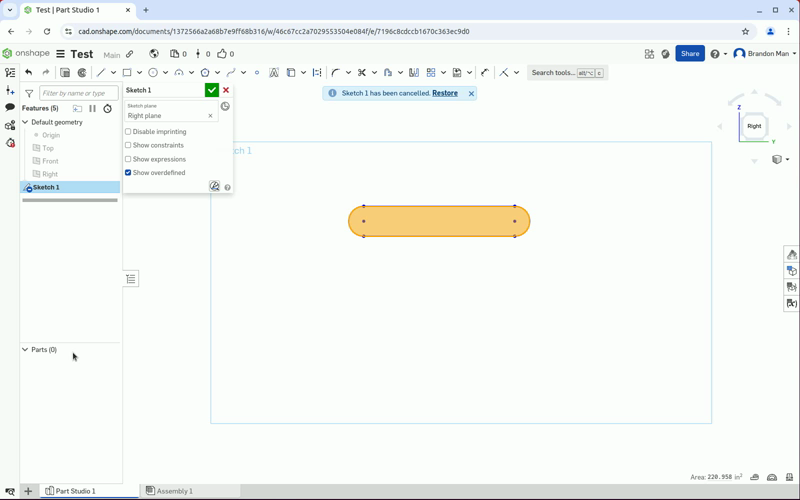
key(shift+e)
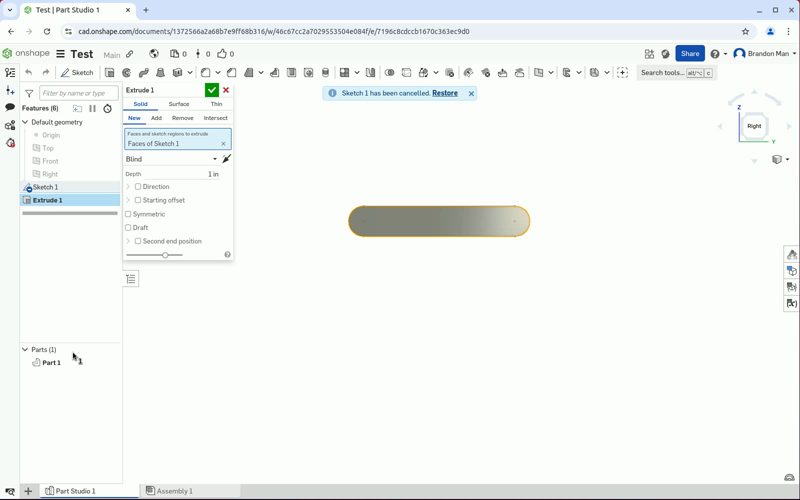
mouse_move(143, 106)
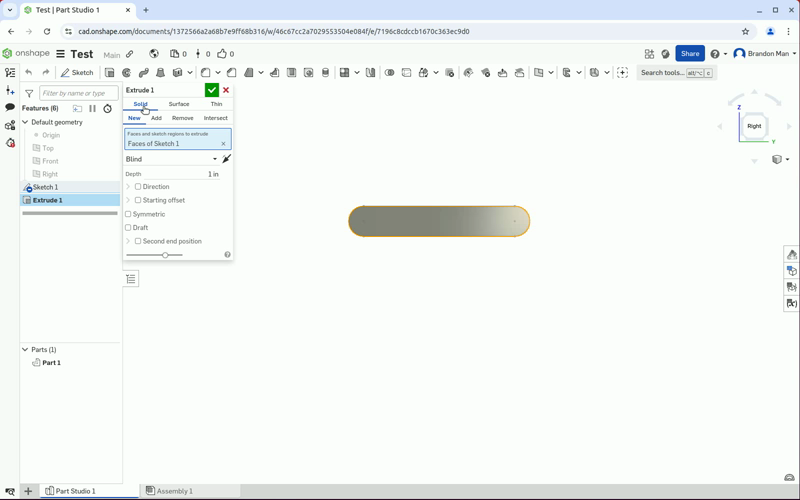
click(143, 106)
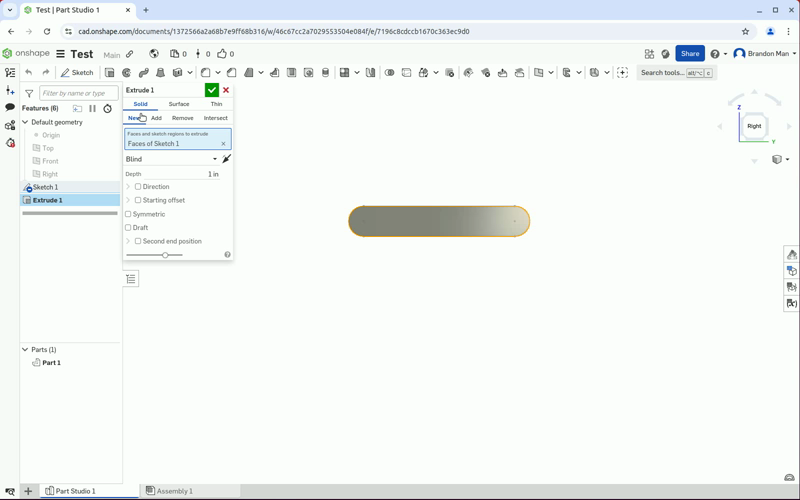
mouse_move(137, 120)
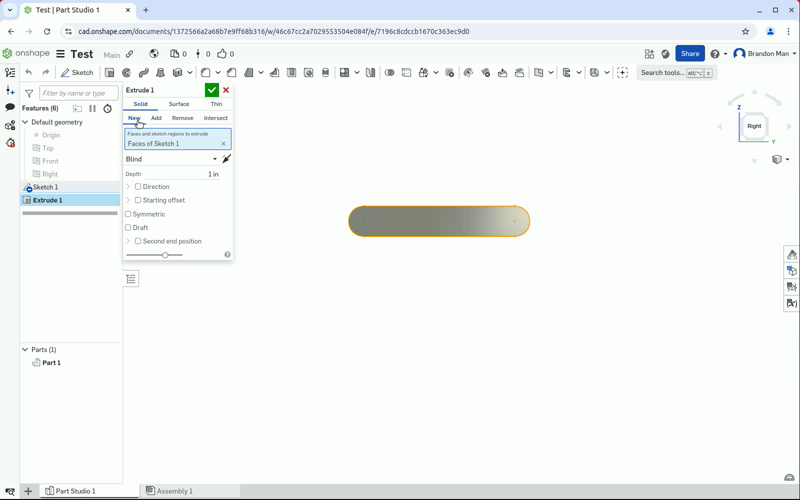
click(137, 120)
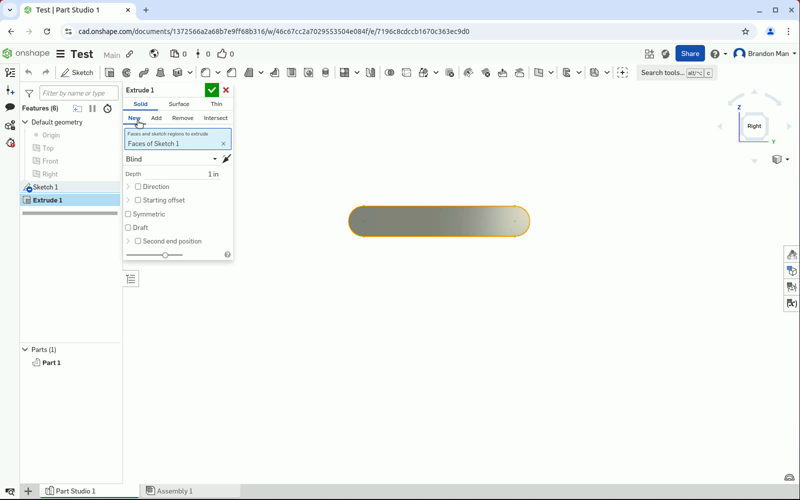
key(tab, 4)
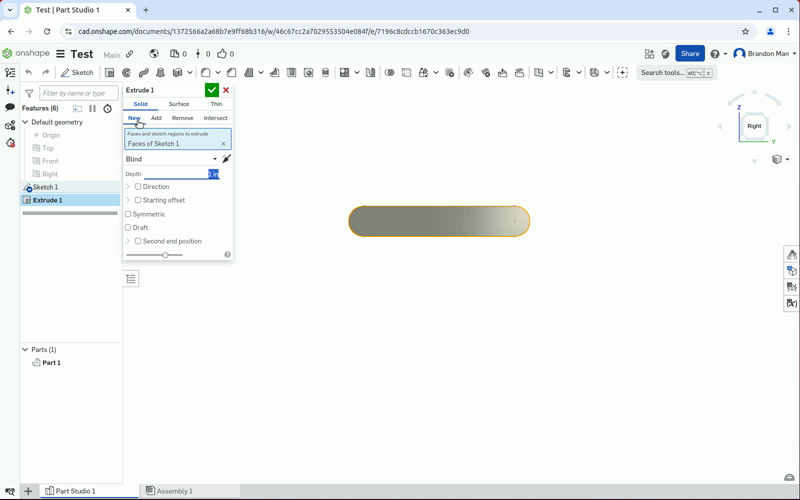
text(2.407)
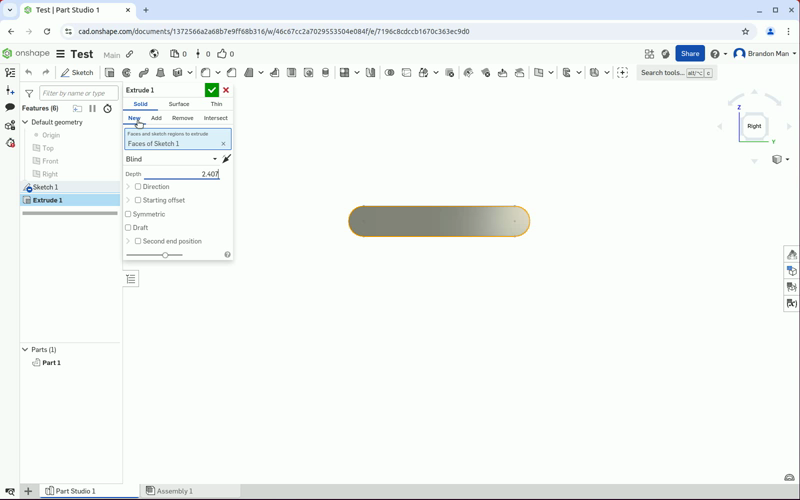
key(enter)
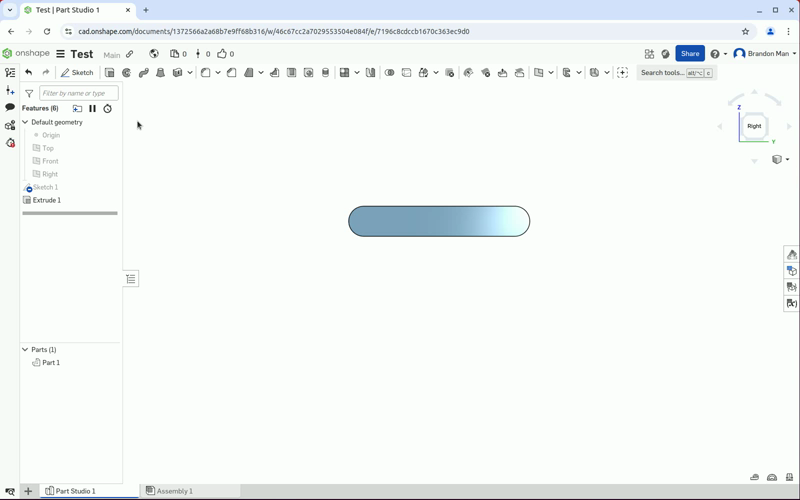
key(shift+h)
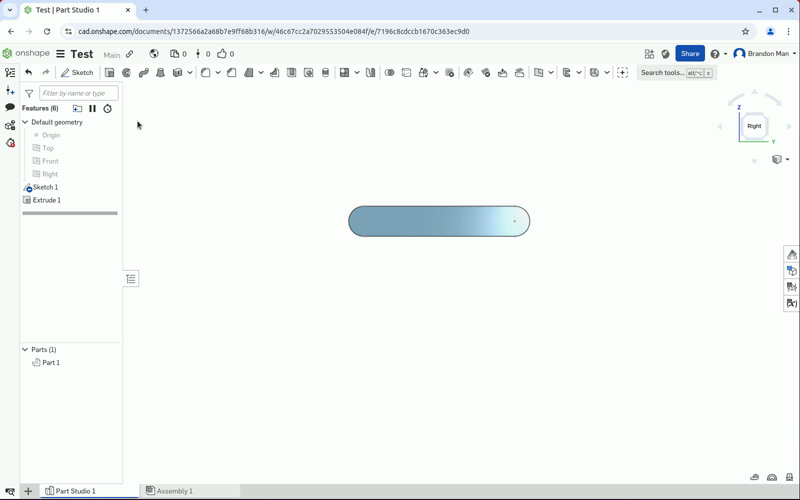
key(shift+h)
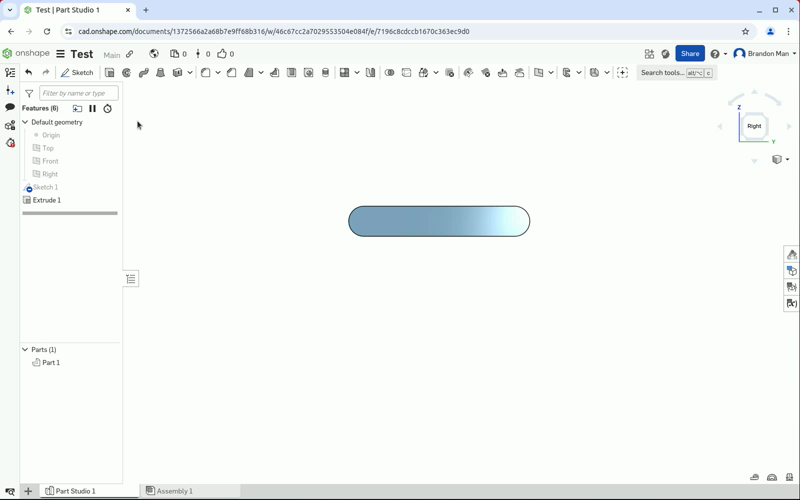
mouse_move(73, 189)
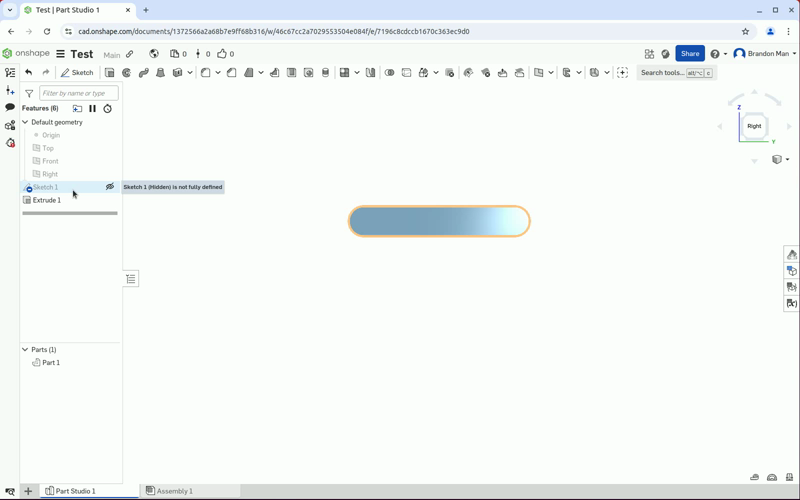
click(73, 189)
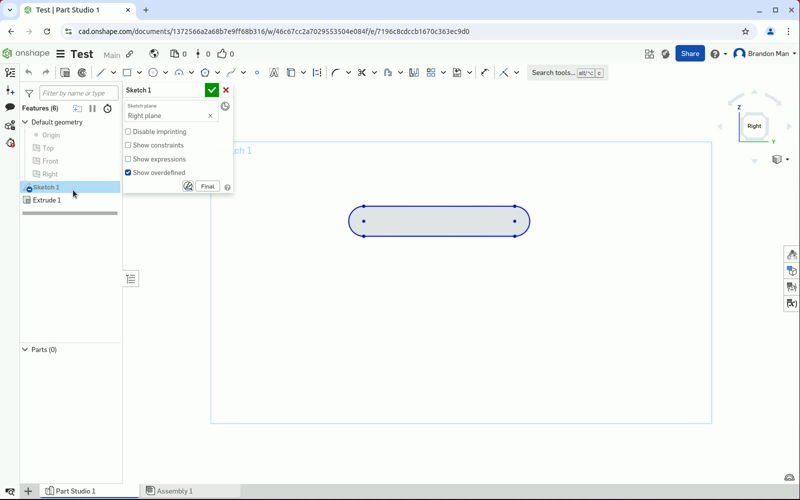
mouse_move(229, 92)
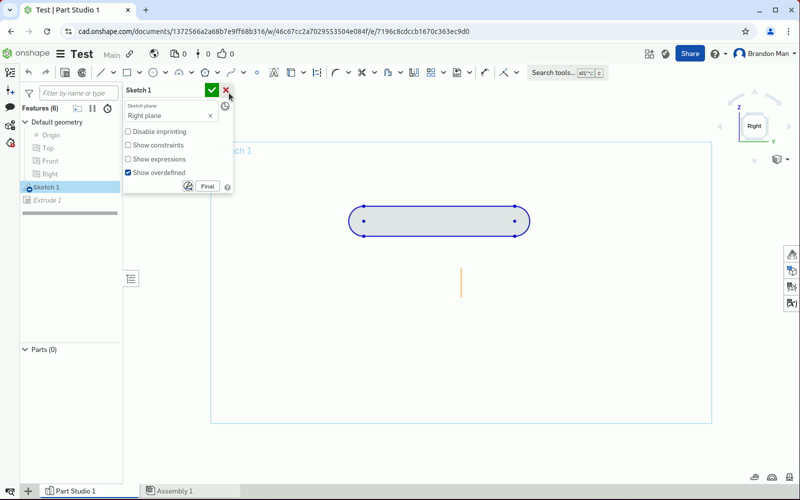
click(229, 92)
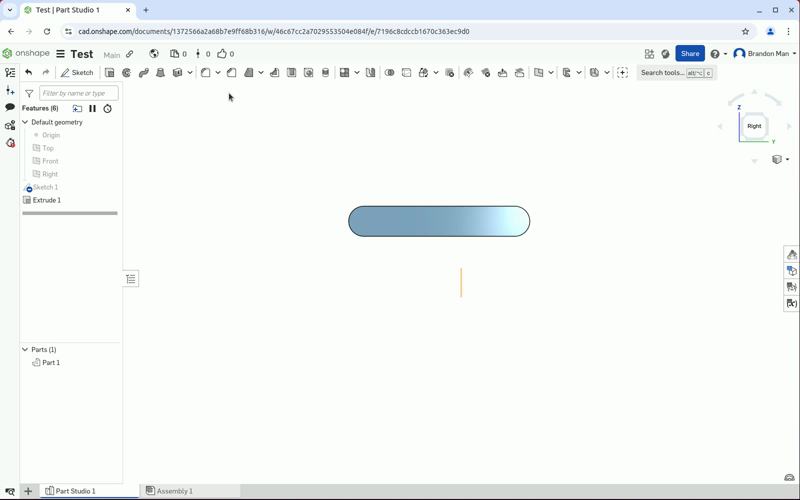
mouse_move(541, 75)
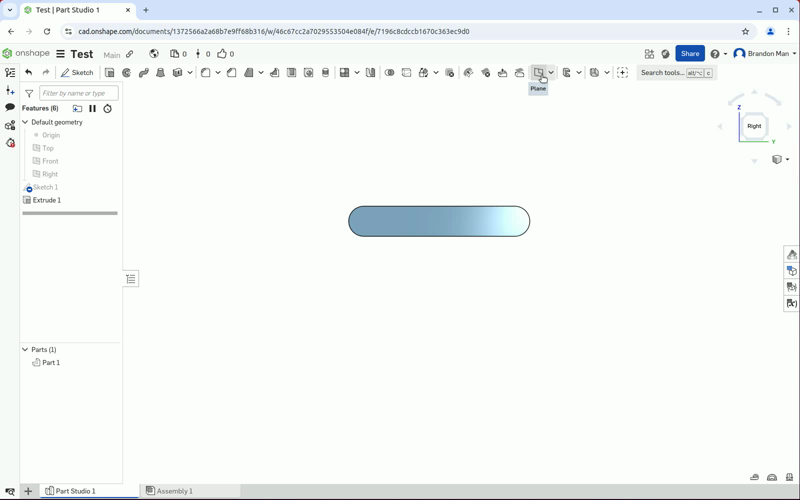
click(541, 75)
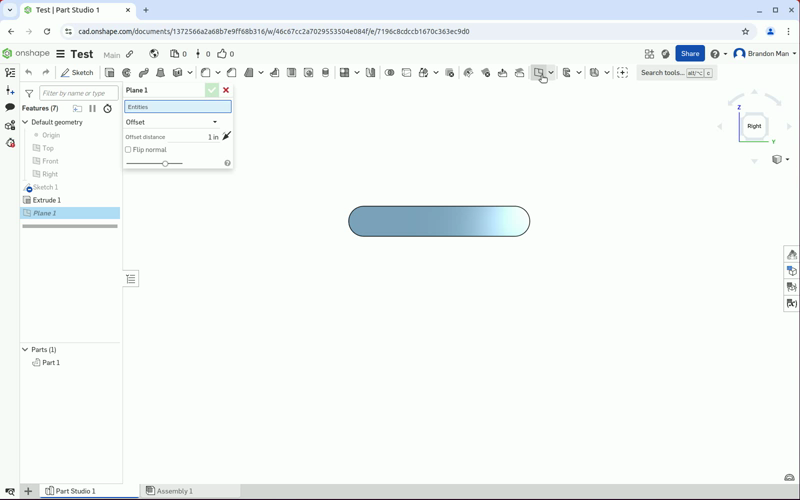
mouse_move(73, 176)
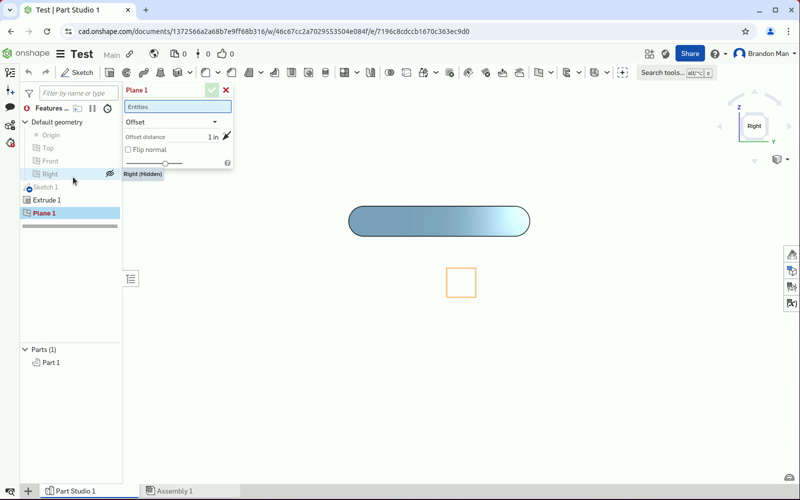
click(73, 176)
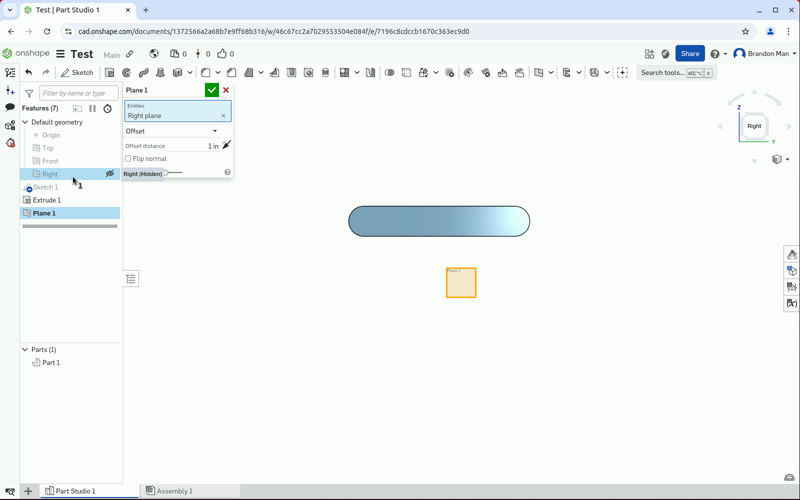
key(tab, 2)
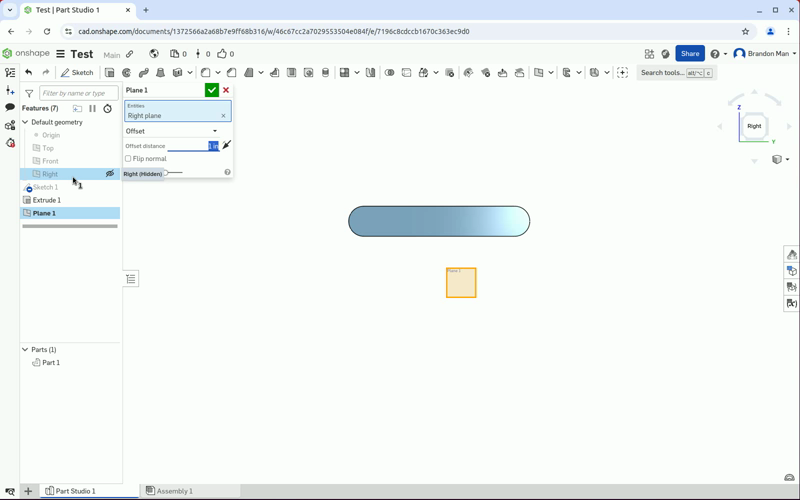
text(2.403)
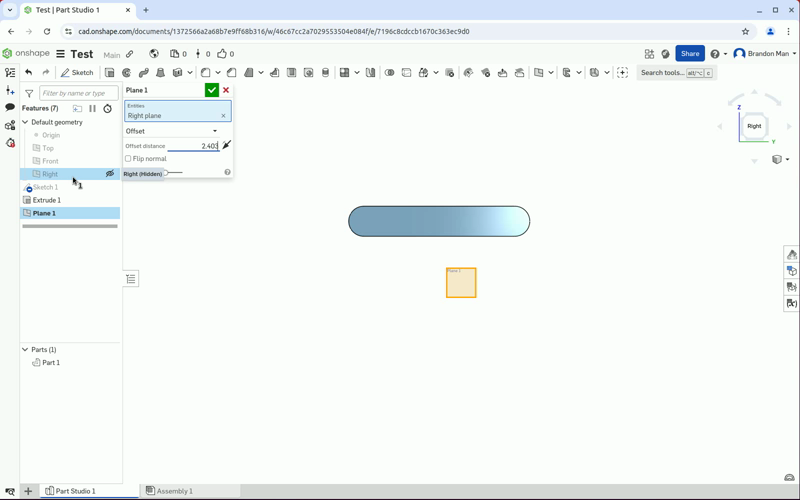
key(enter, 2)
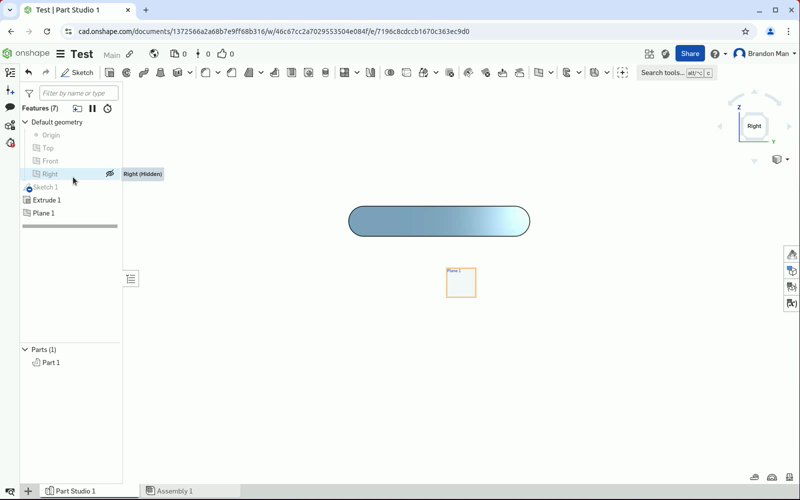
key(shift+s)
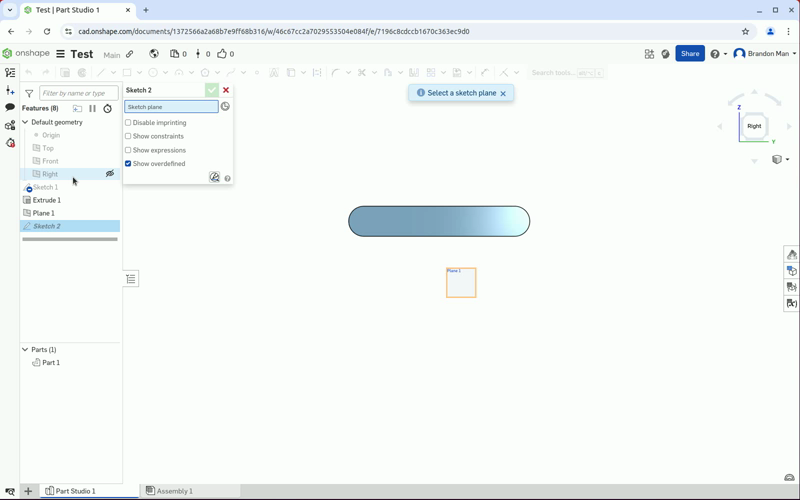
mouse_move(73, 215)
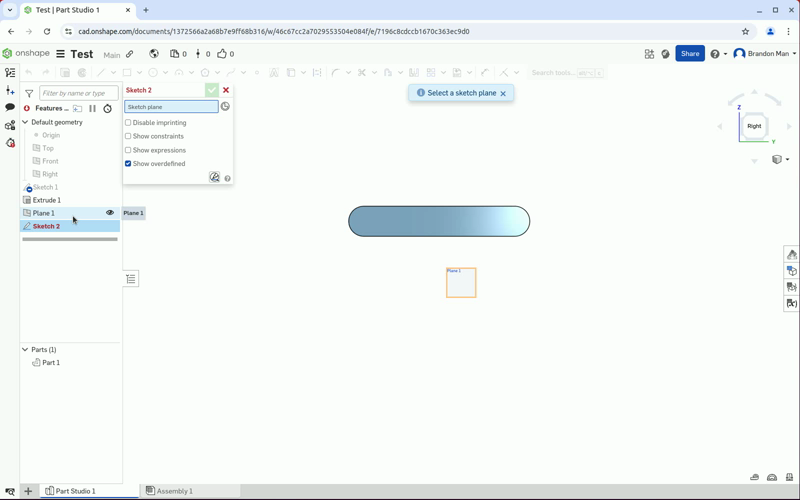
click(73, 215)
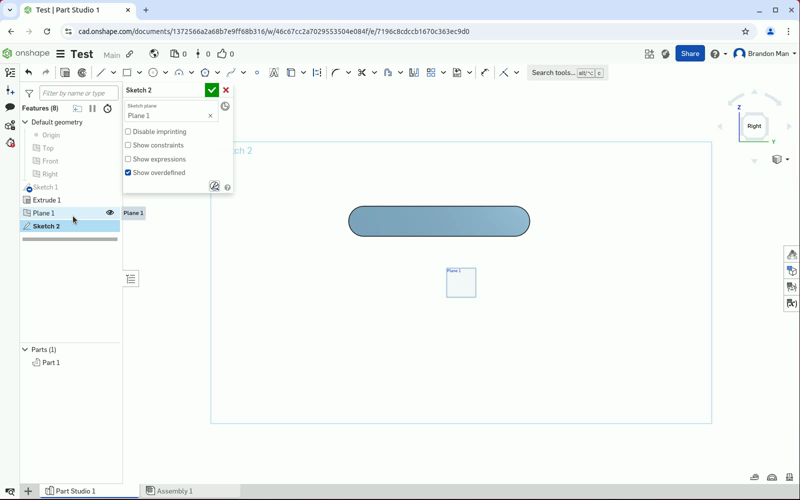
mouse_move(73, 352)
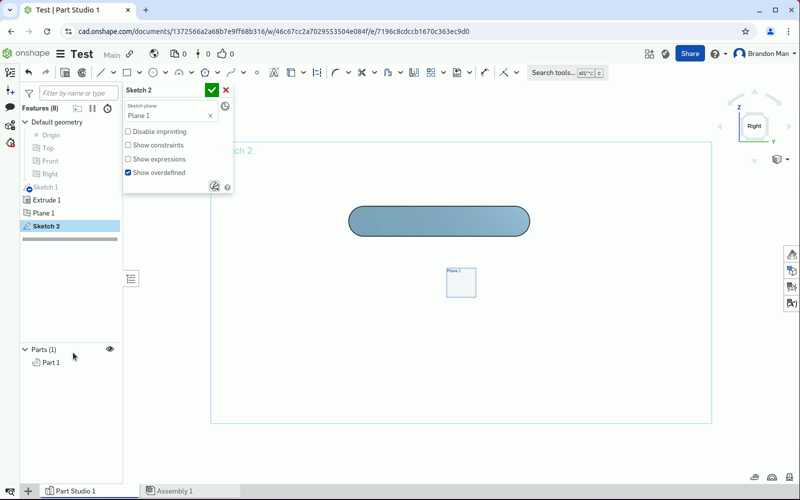
key(y)
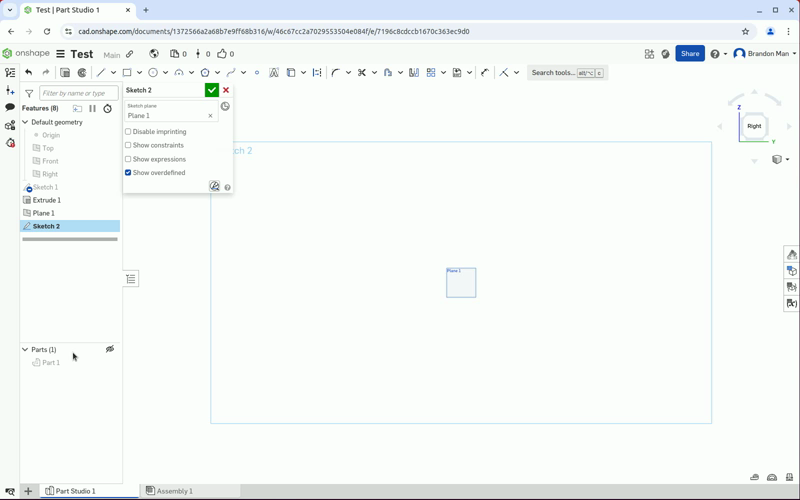
key(c)
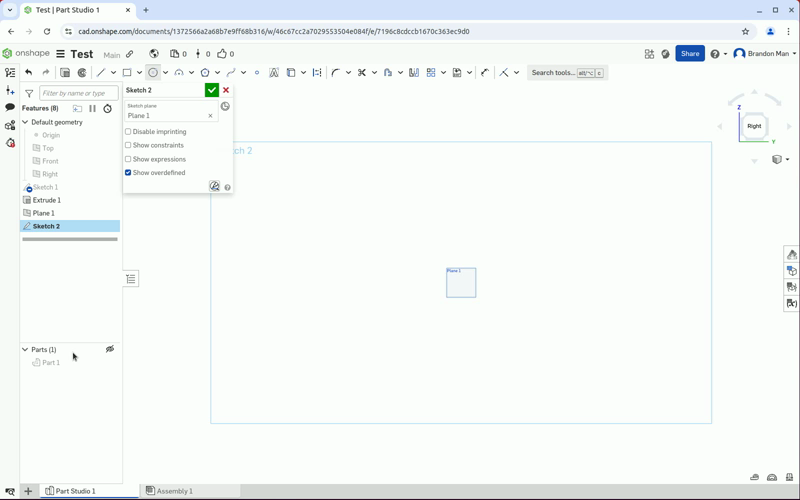
key_down(shift)
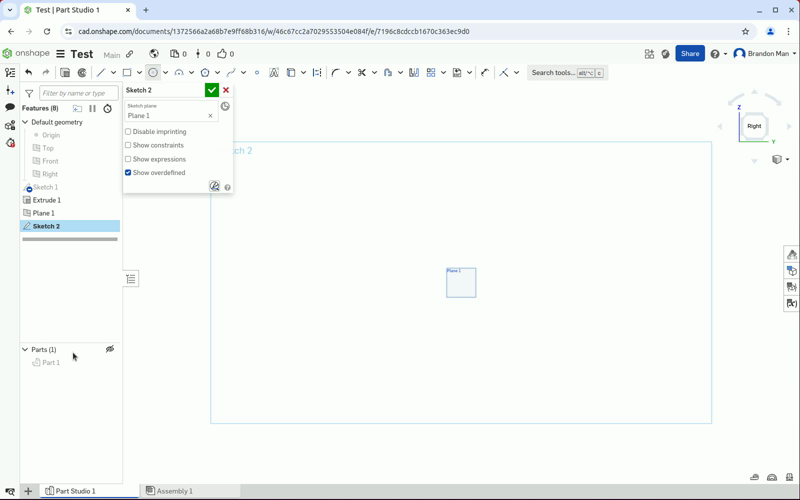
mouse_move(425, 220)
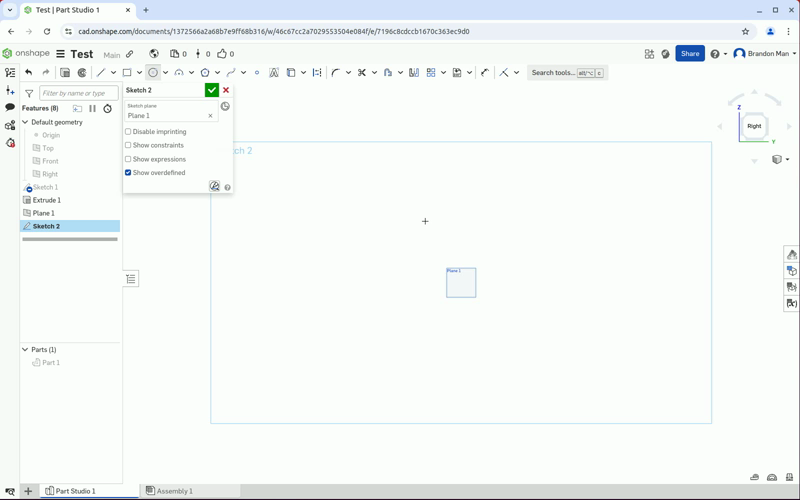
click(425, 220)
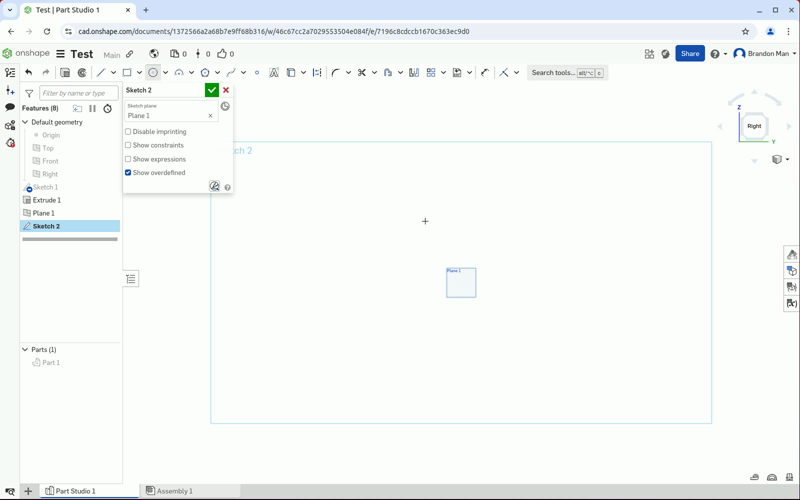
key_up(shift)
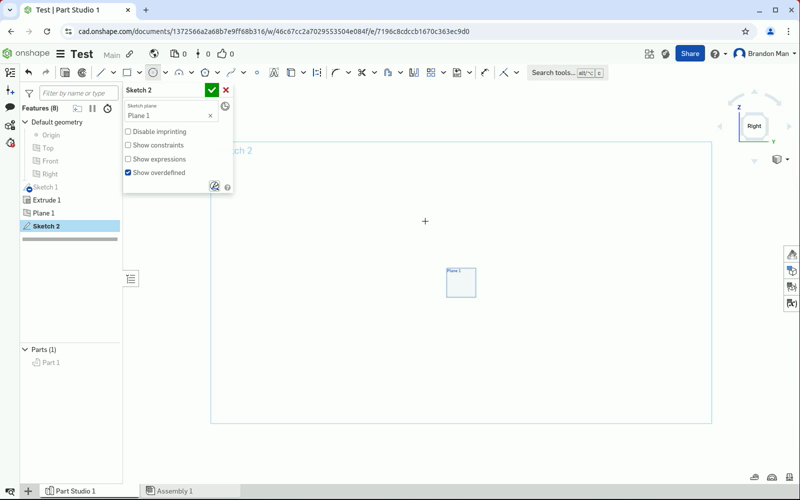
mouse_move(431, 220)
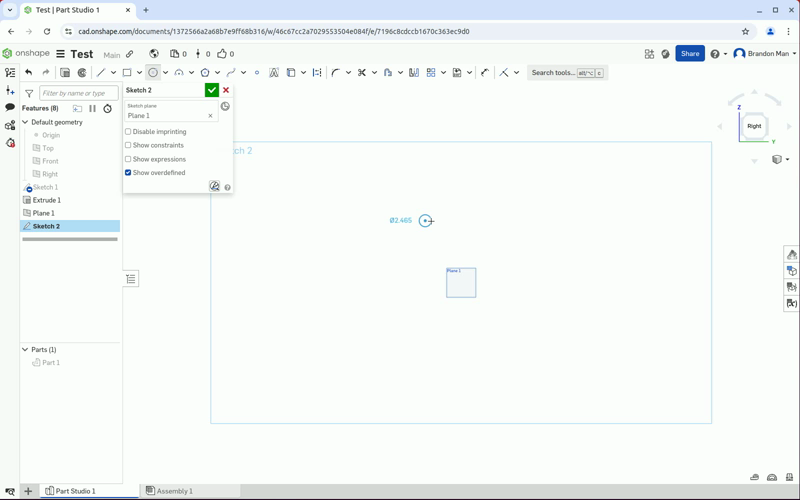
click(431, 220)
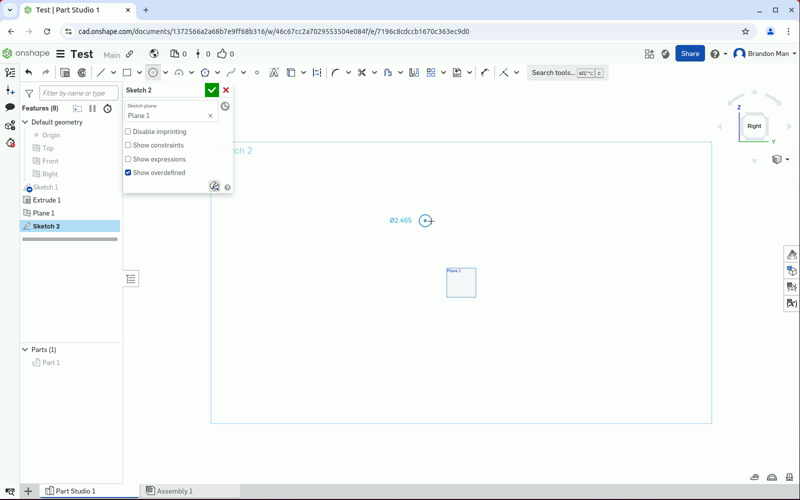
key(esc)
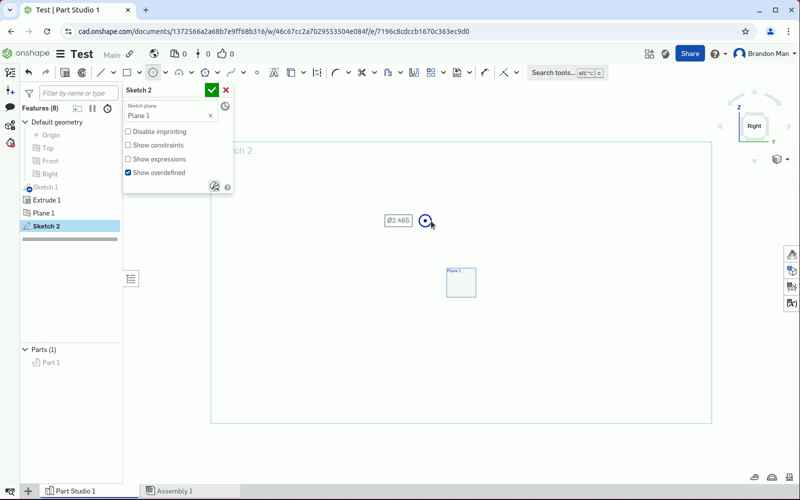
mouse_move(420, 222)
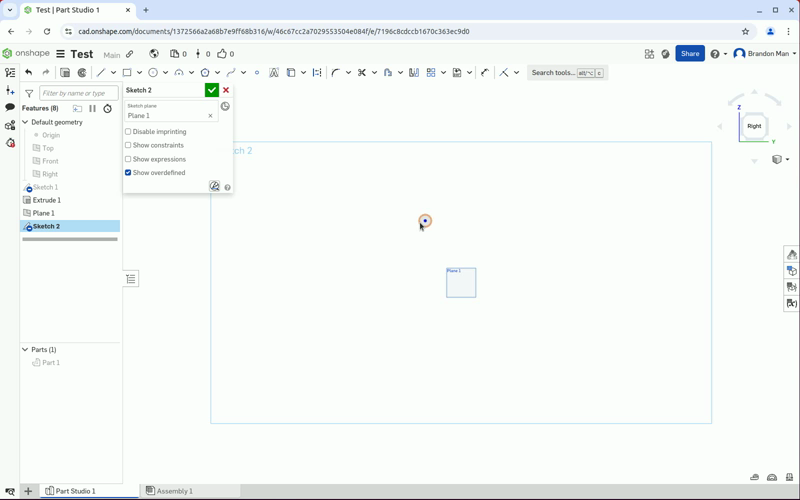
scroll(6)
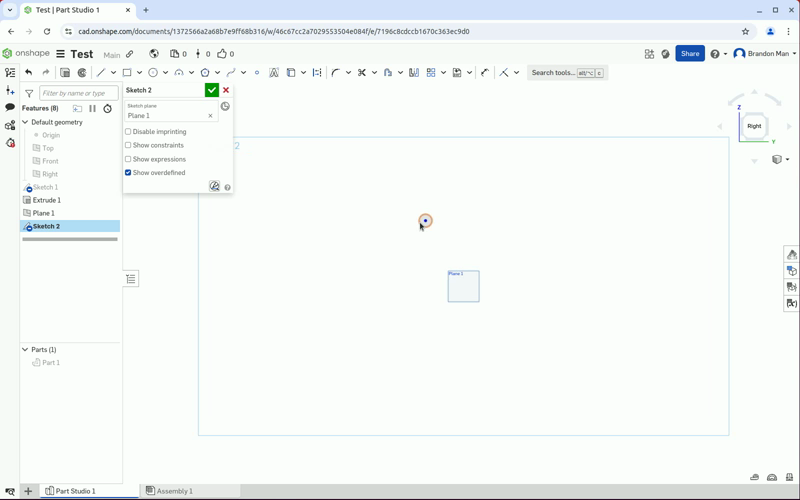
scroll(6)
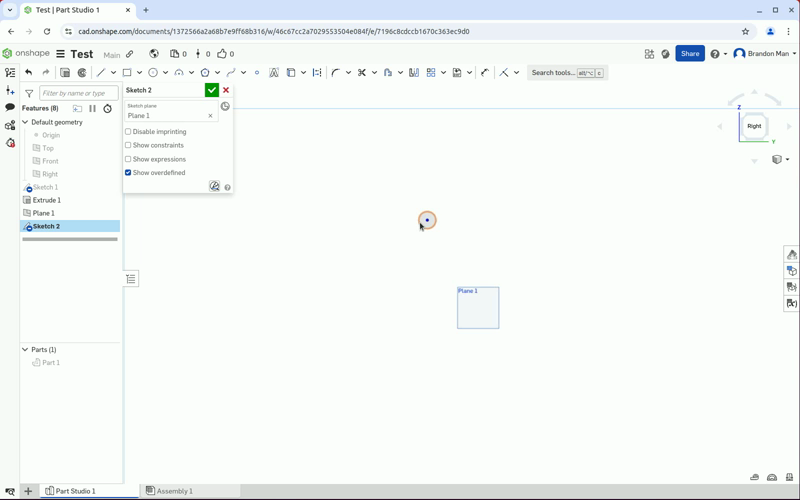
scroll(6)
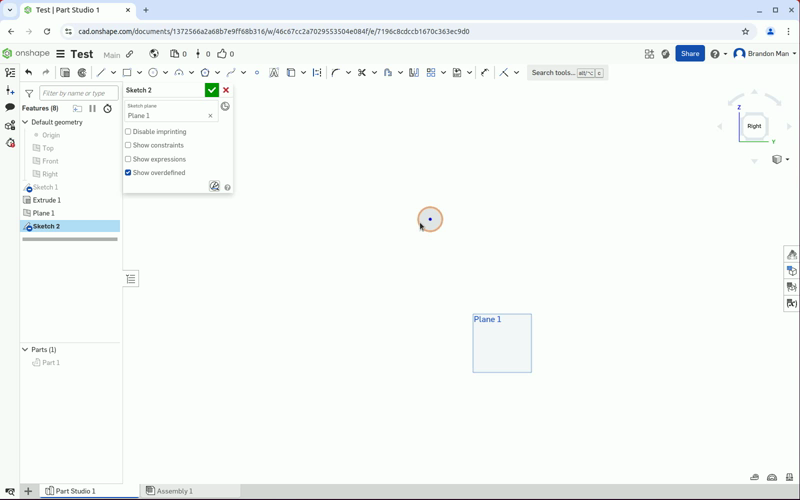
scroll(6)
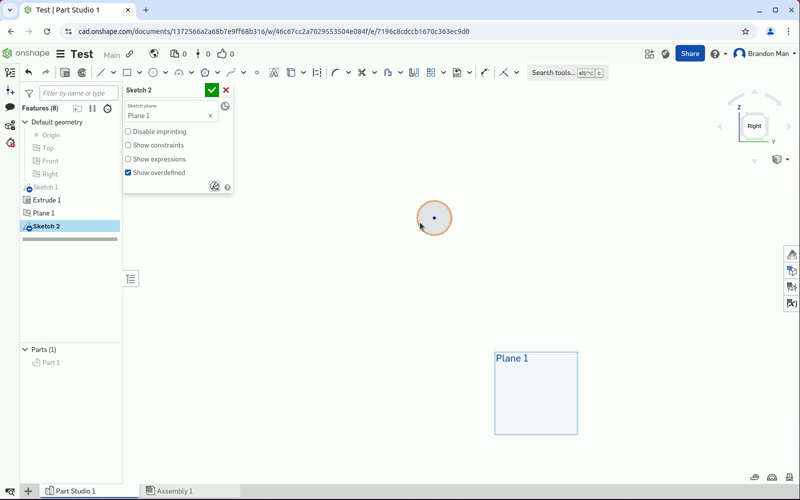
scroll(6)
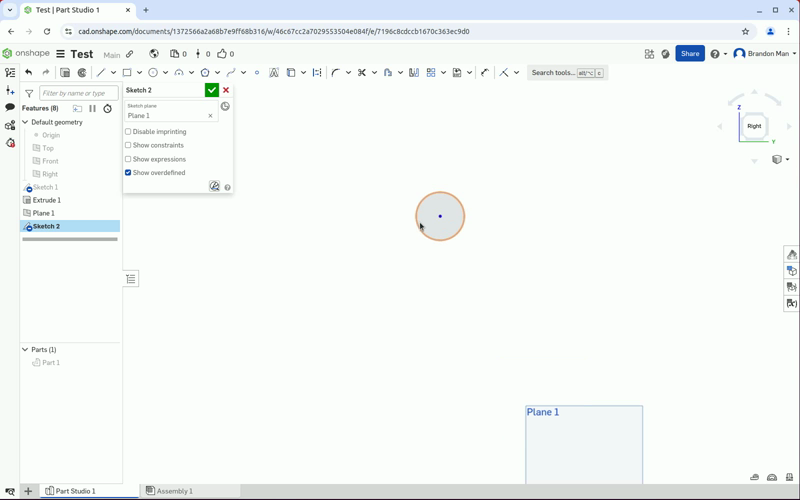
scroll(6)
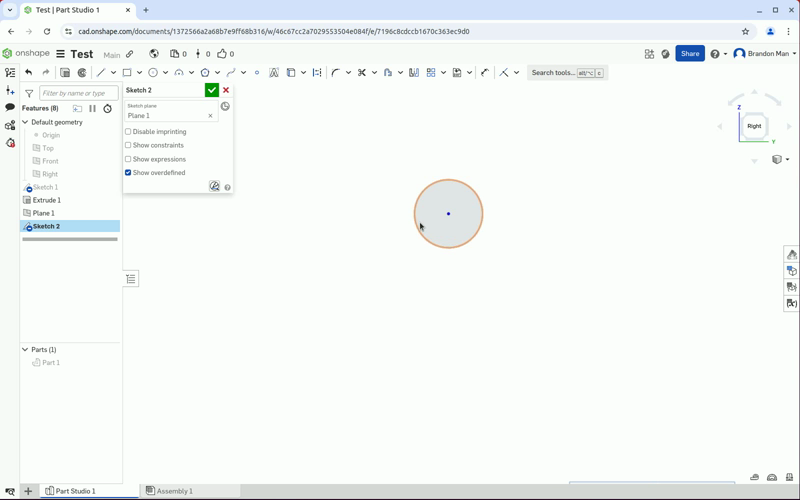
scroll(6)
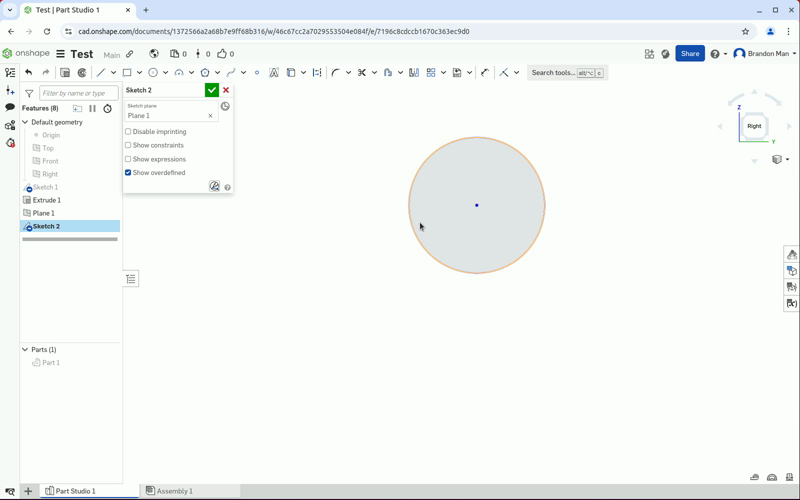
click(420, 222)
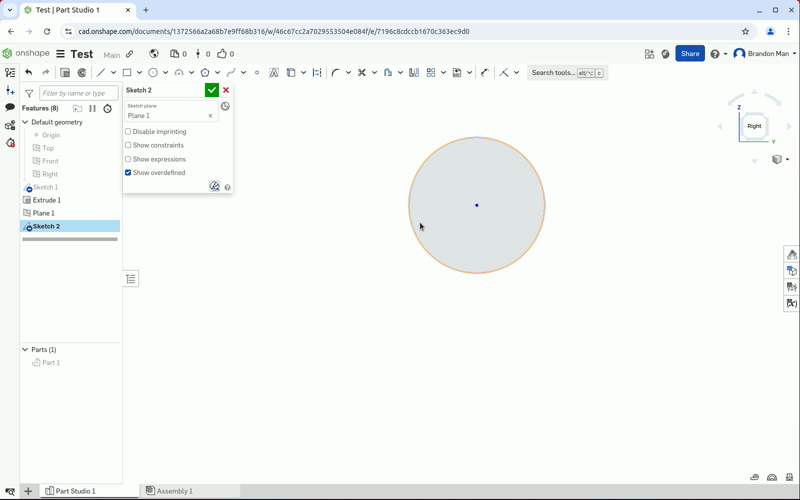
scroll(-6)
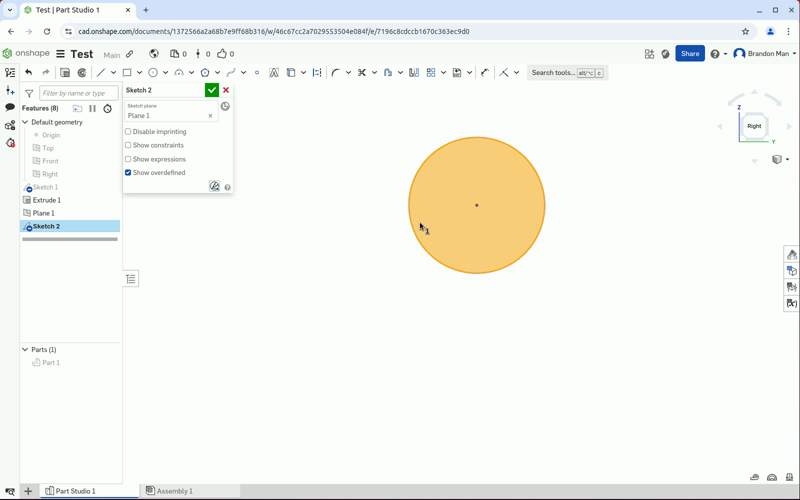
scroll(-6)
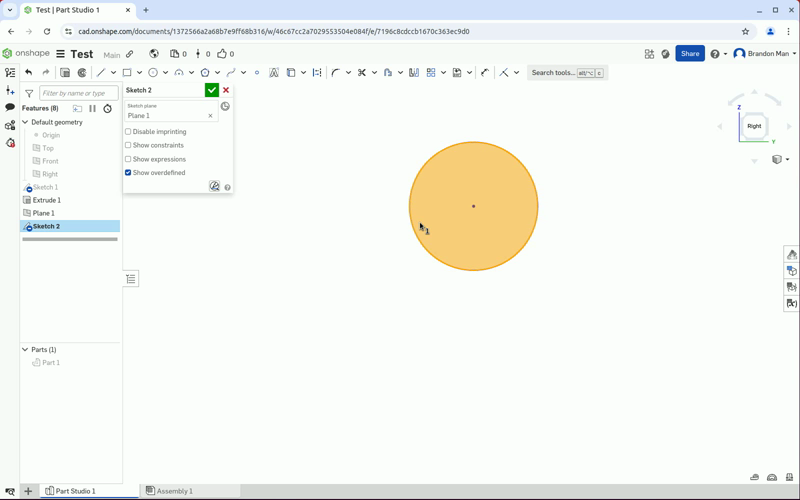
scroll(-6)
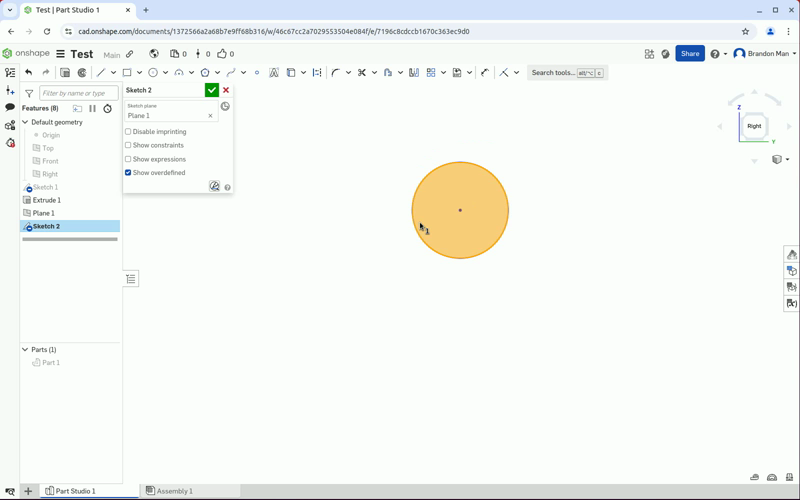
scroll(-6)
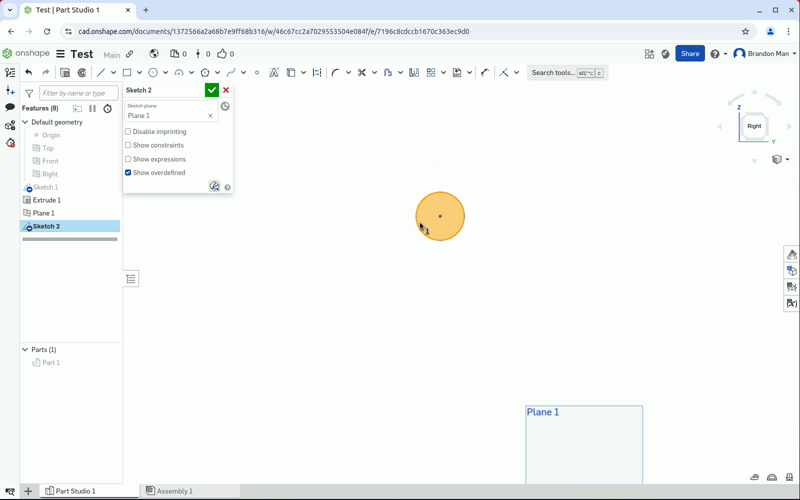
scroll(-6)
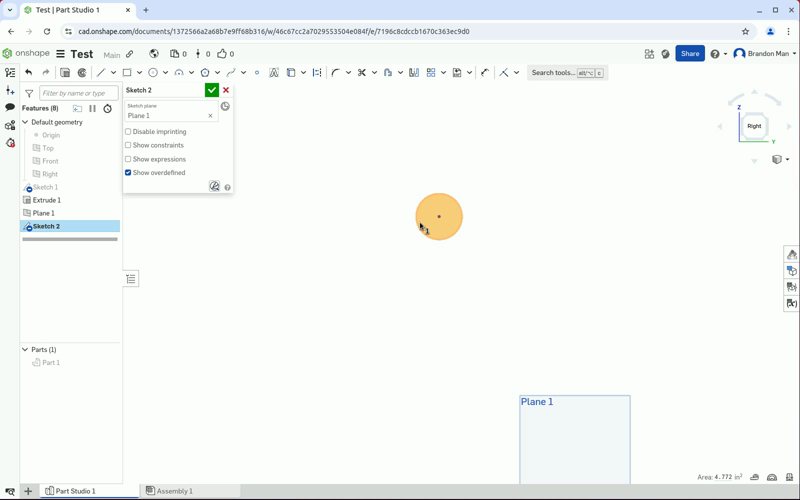
scroll(-6)
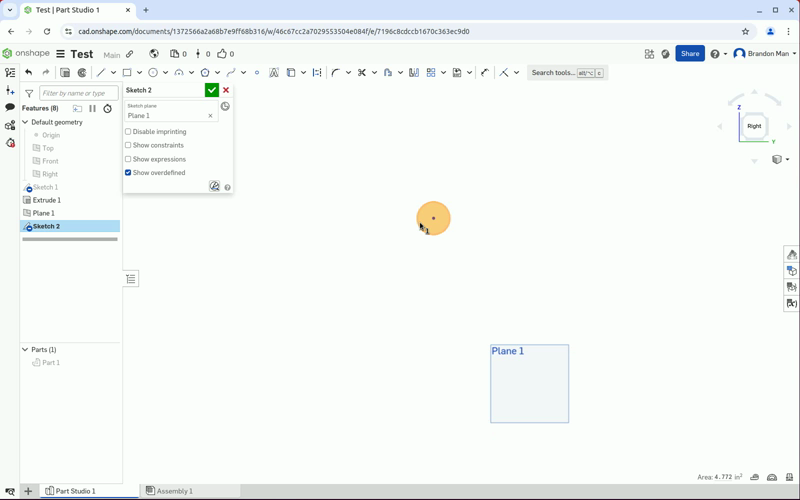
scroll(-6)
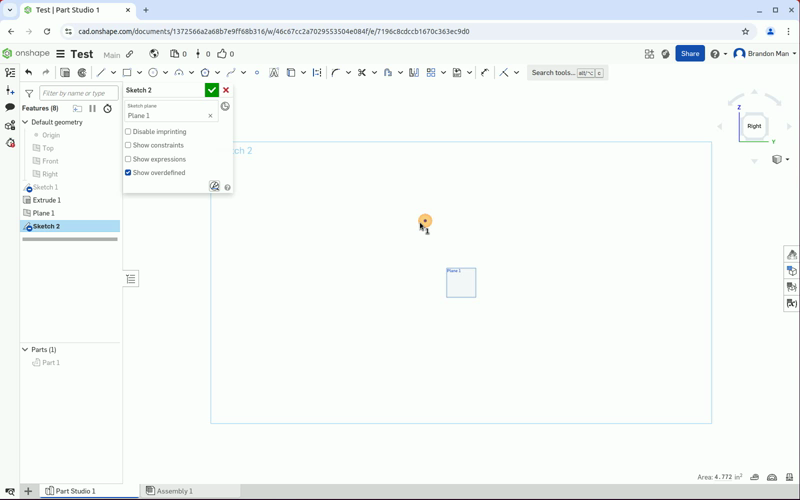
mouse_move(73, 352)
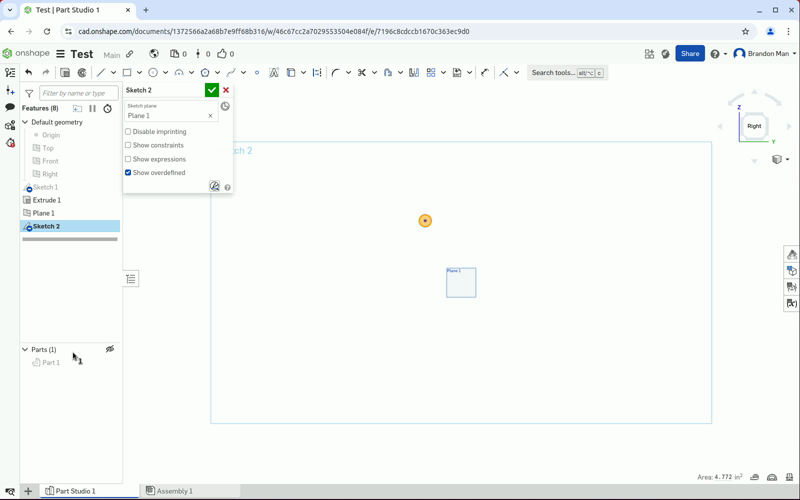
key(shift+y)
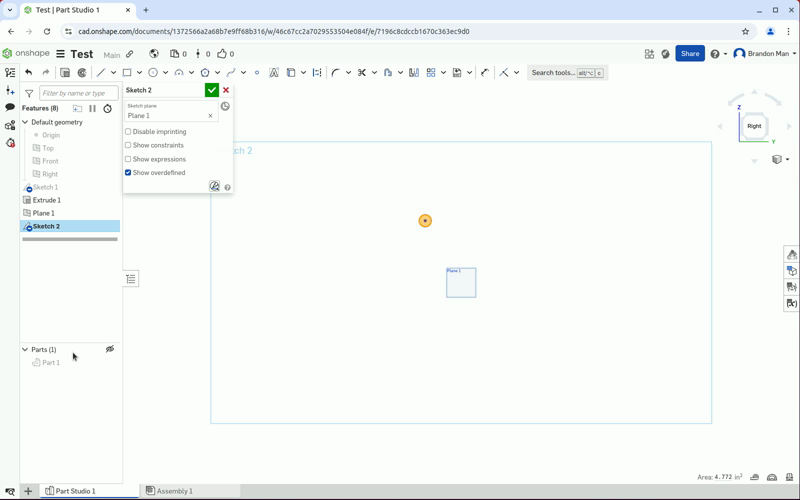
key(shift+e)
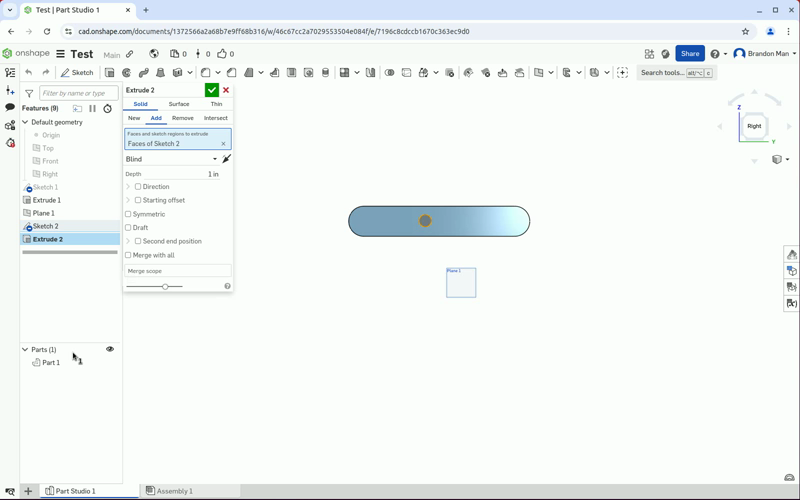
mouse_move(143, 106)
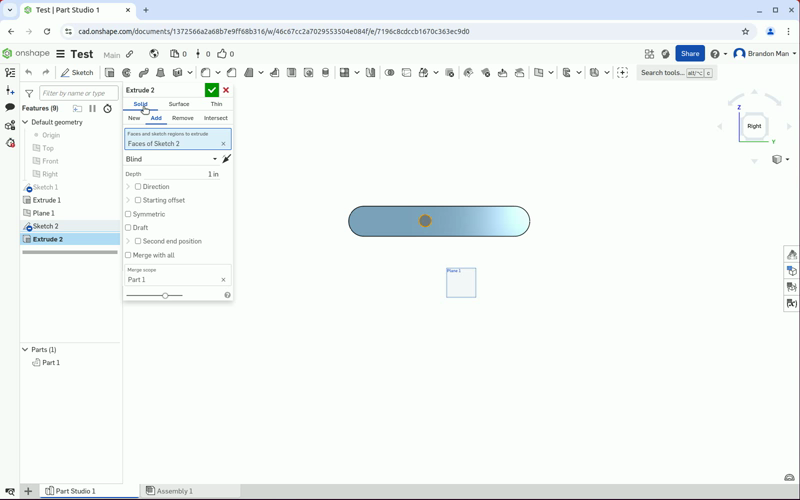
click(143, 106)
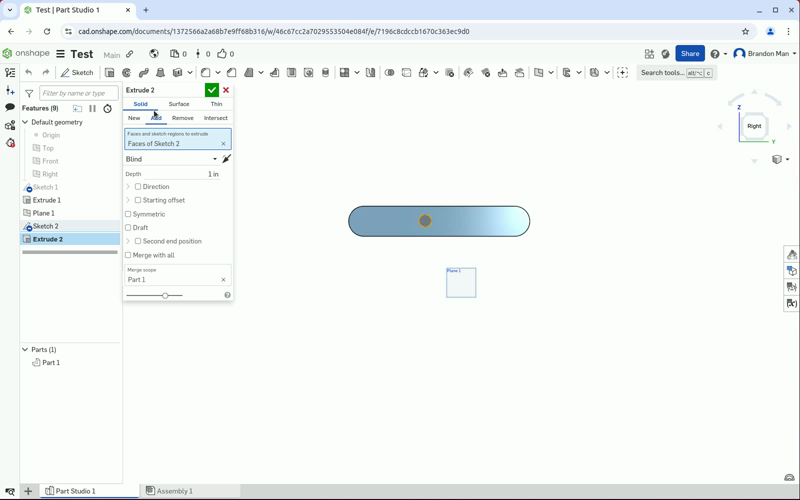
mouse_move(186, 120)
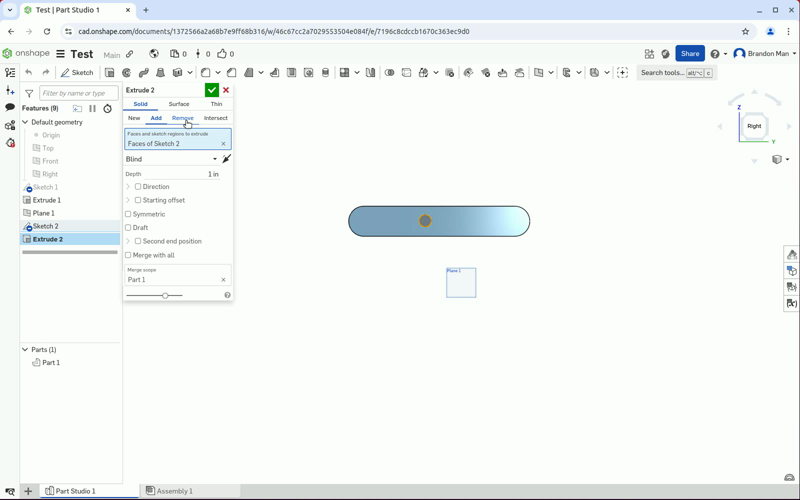
click(186, 120)
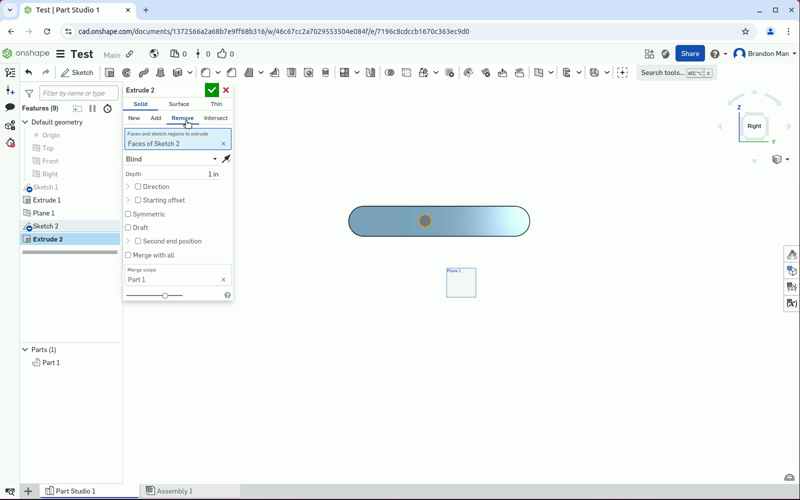
key(tab, 4)
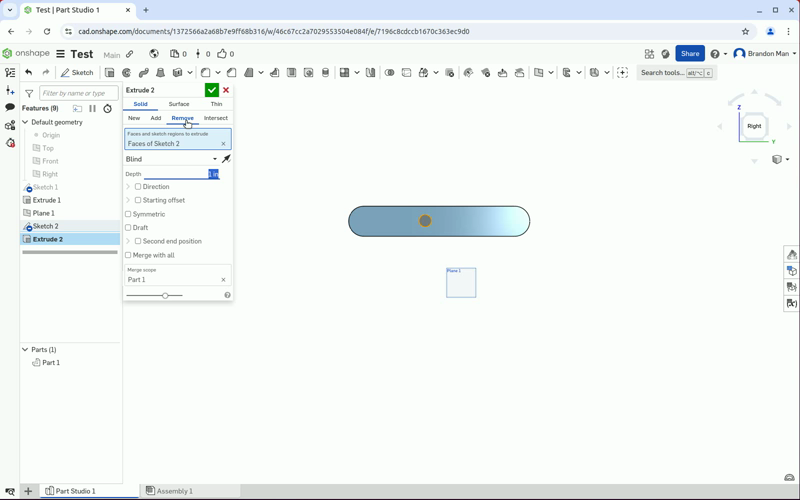
text(15.646)
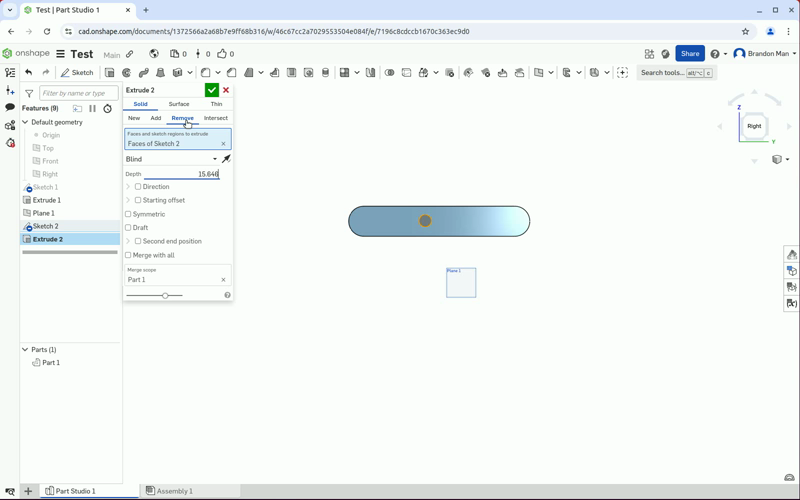
key(tab, 6)
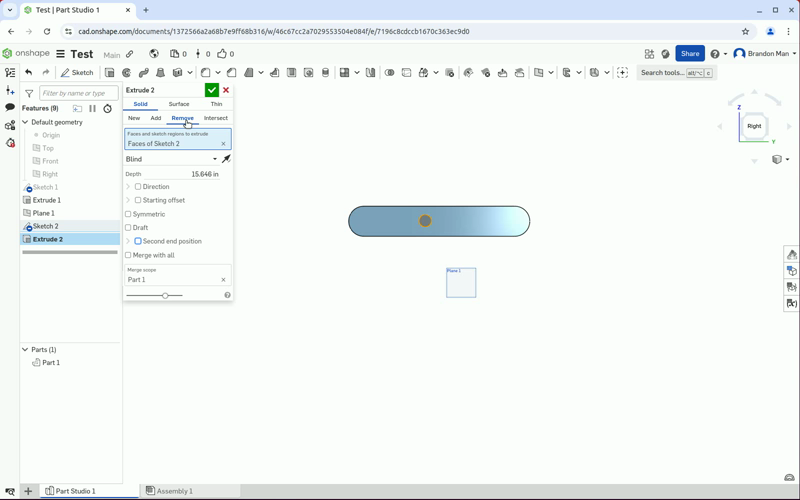
key(space)
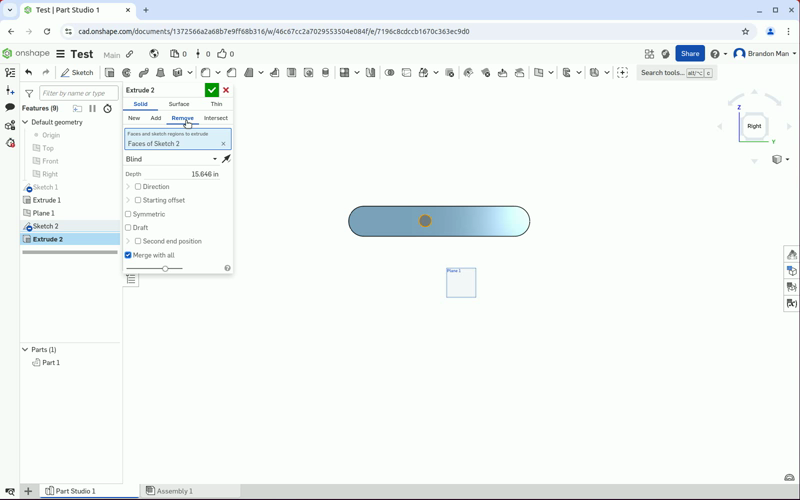
key(enter)
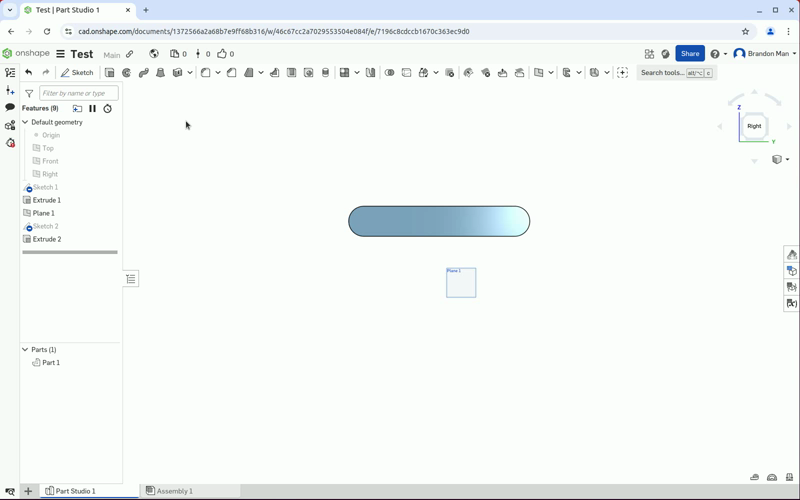
key(shift+h)
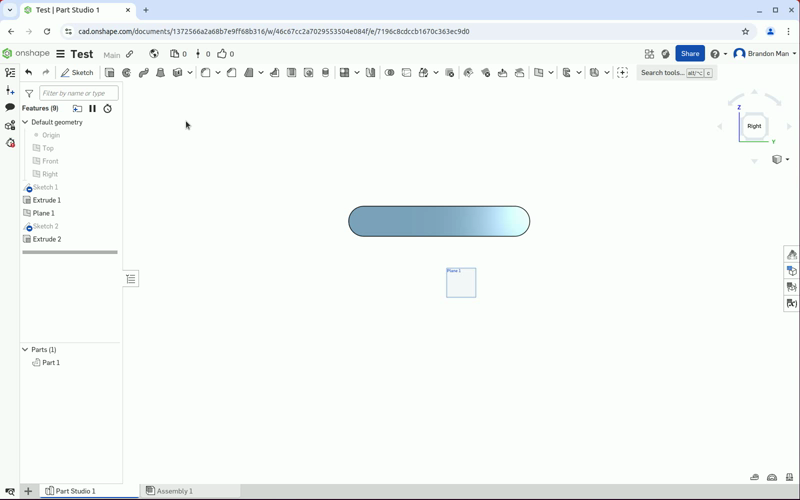
key(shift+h)
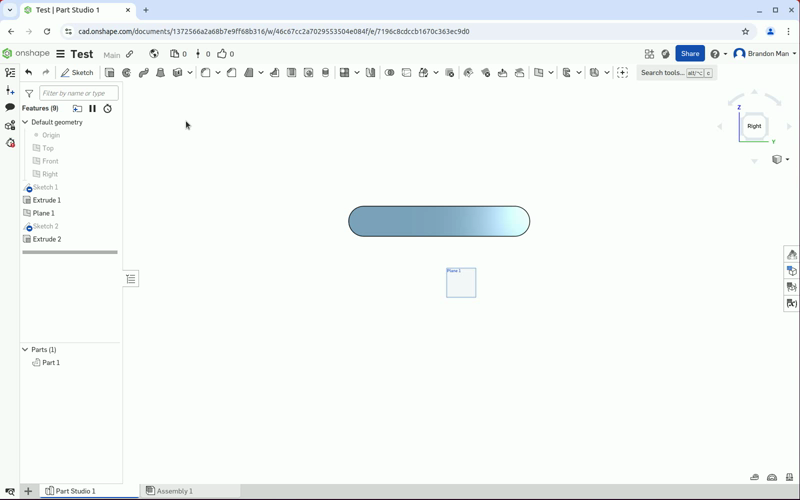
mouse_move(73, 189)
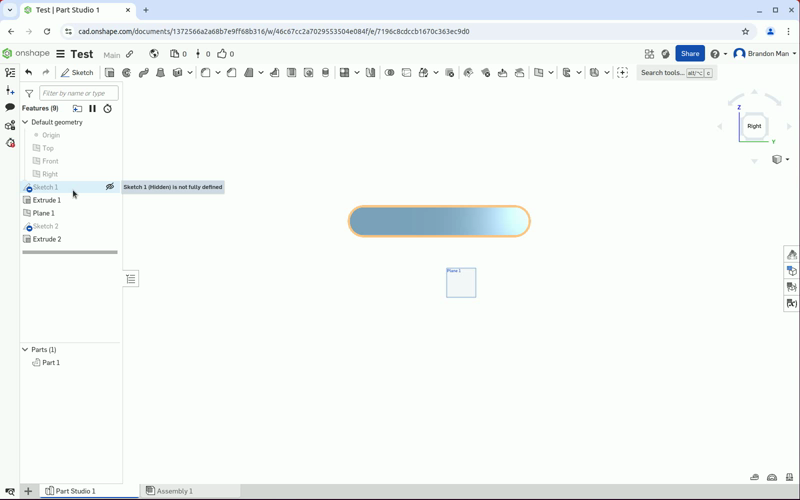
click(73, 189)
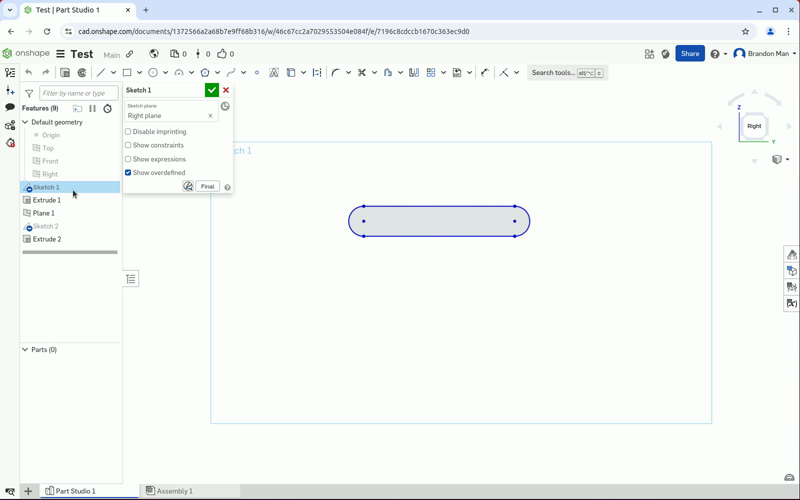
mouse_move(229, 92)
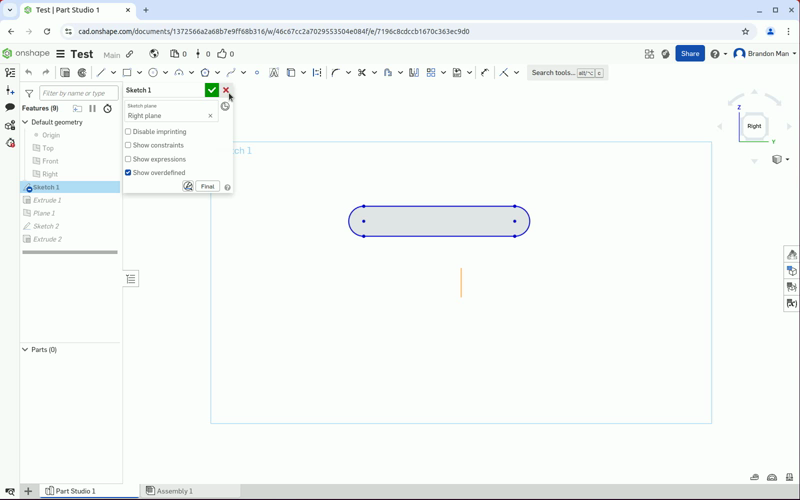
click(229, 92)
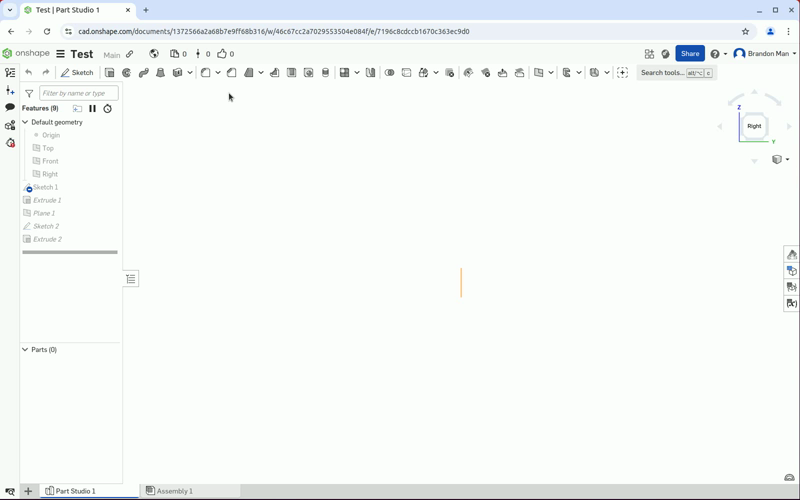
key(shift+s)
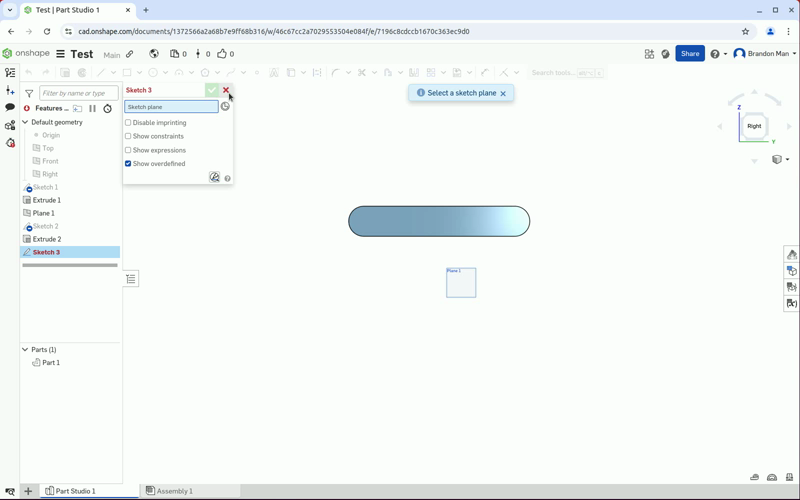
mouse_move(73, 215)
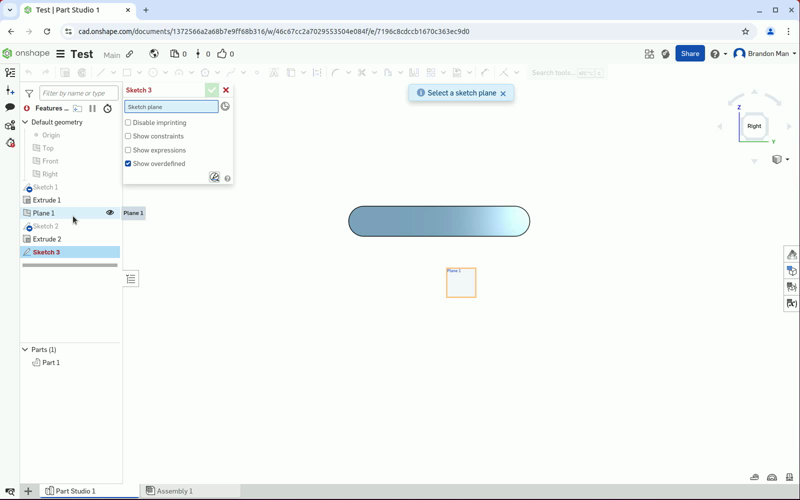
click(73, 215)
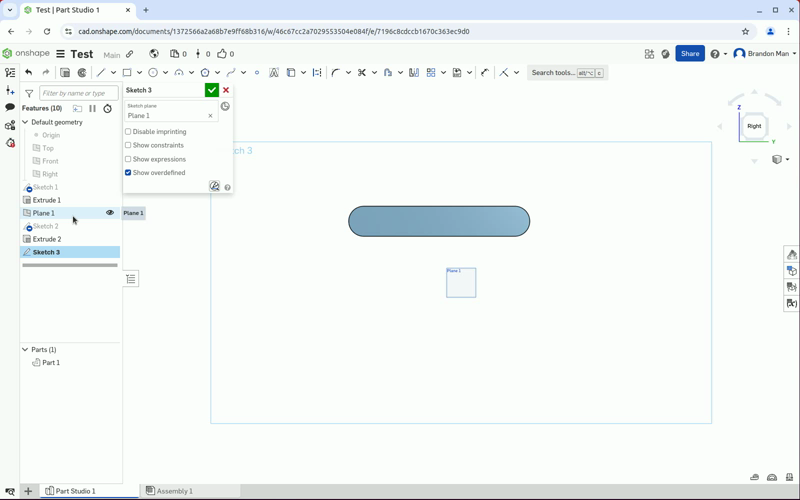
mouse_move(73, 352)
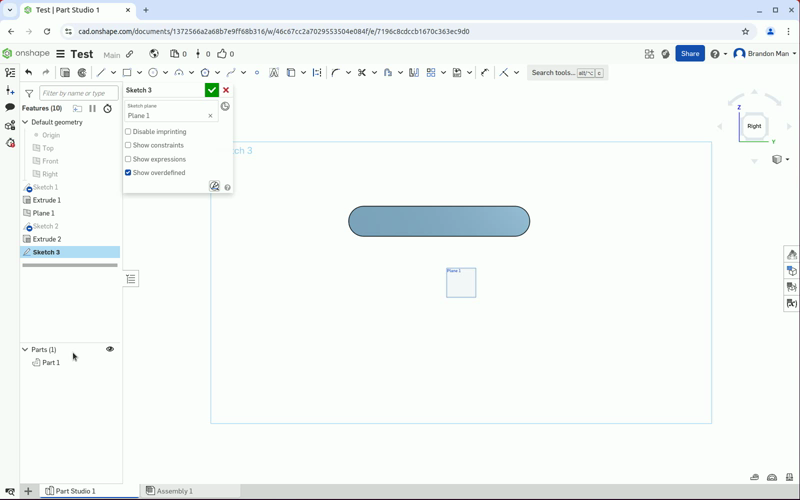
key(y)
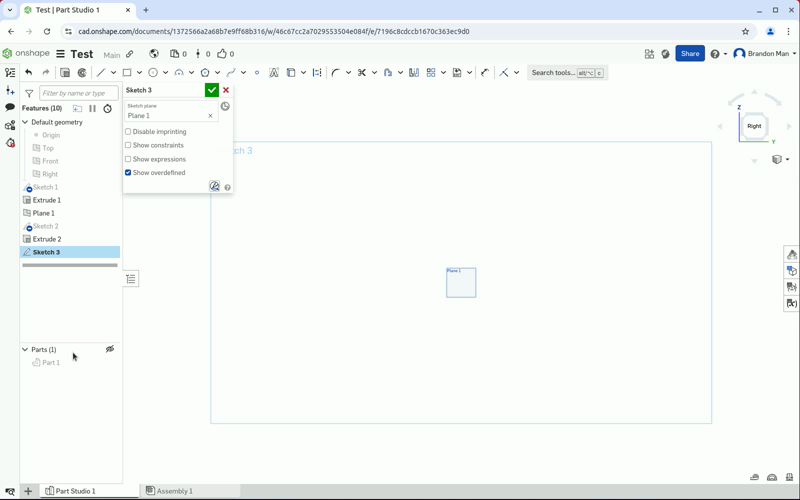
key(c)
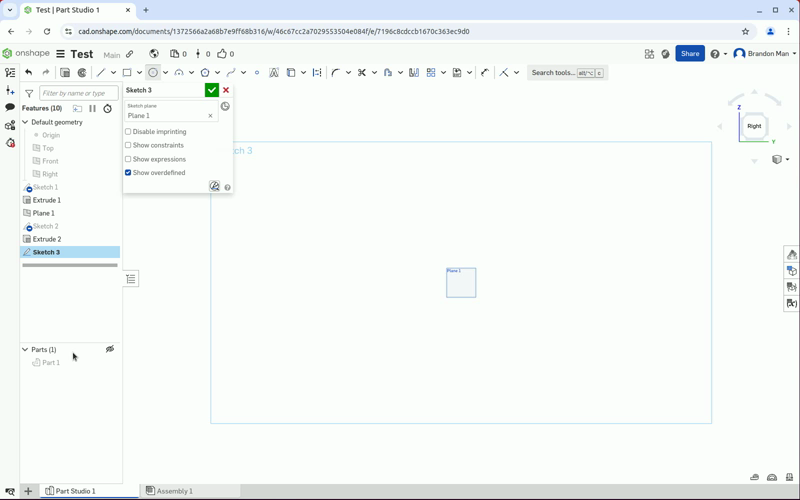
key_down(shift)
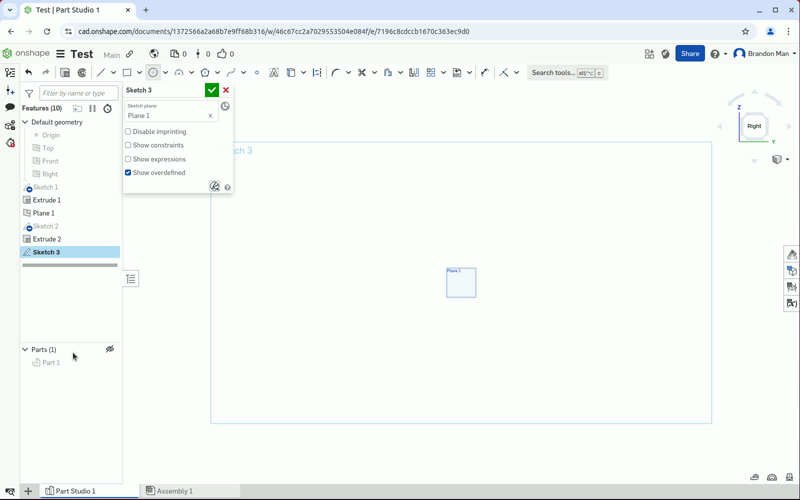
mouse_move(455, 220)
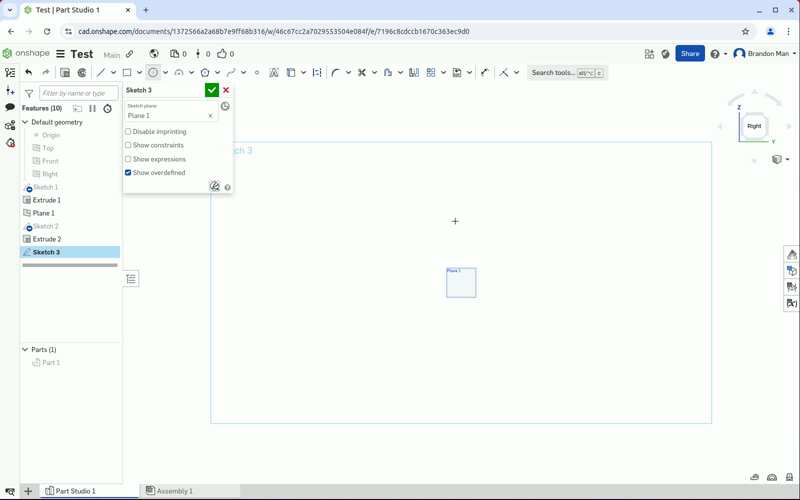
click(455, 220)
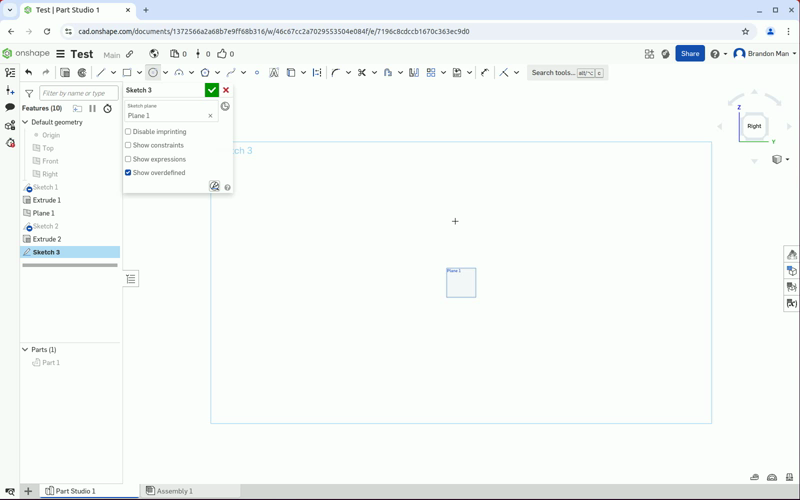
key_up(shift)
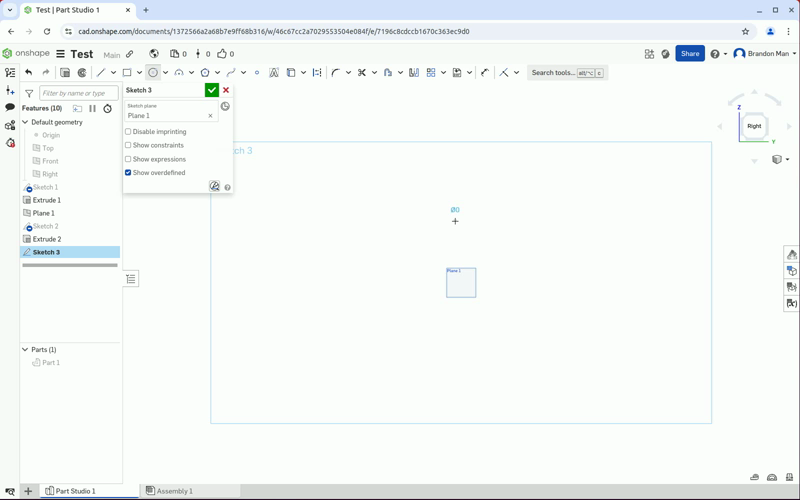
mouse_move(461, 220)
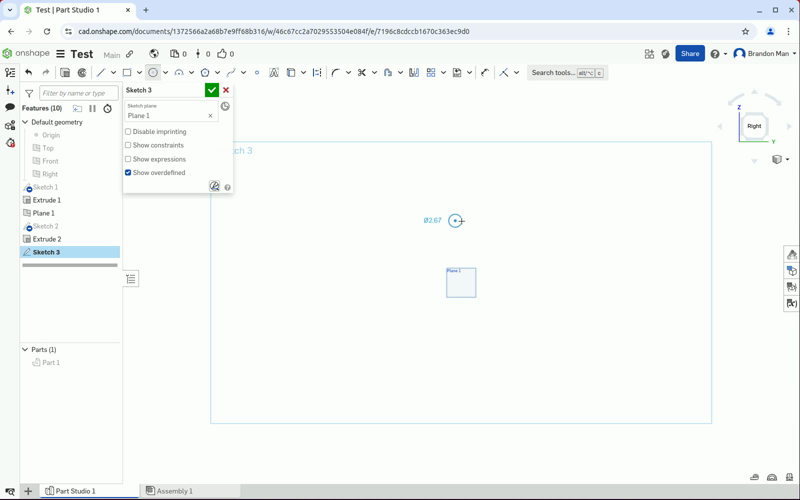
click(461, 220)
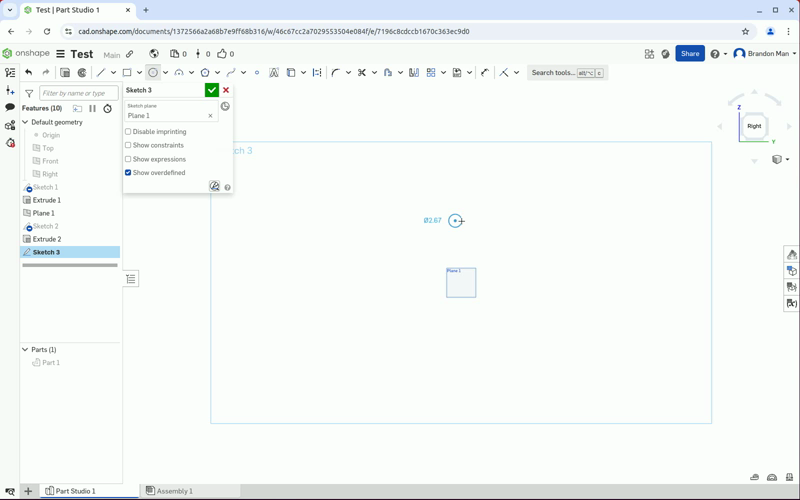
key(esc)
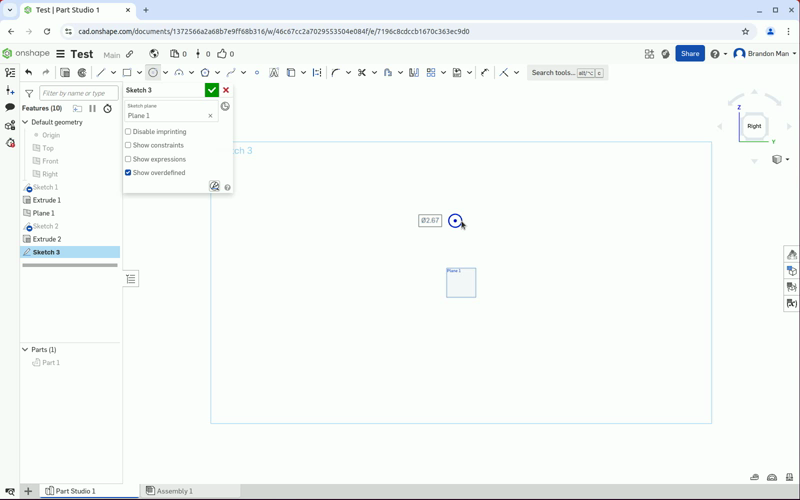
mouse_move(454, 216)
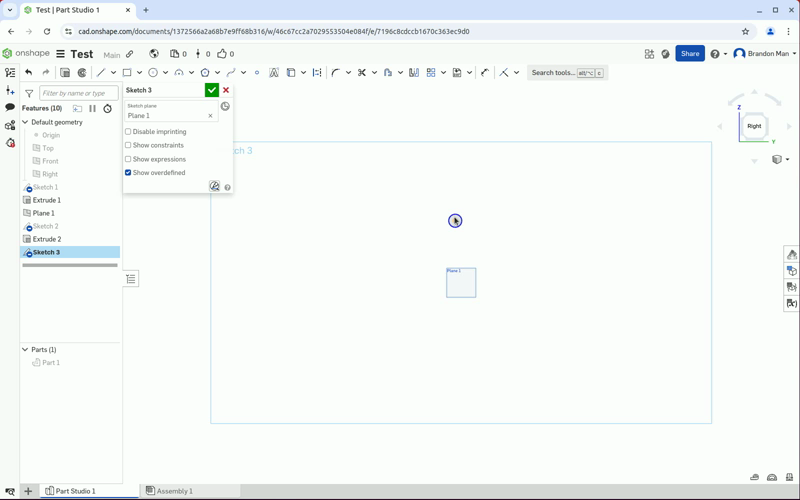
scroll(6)
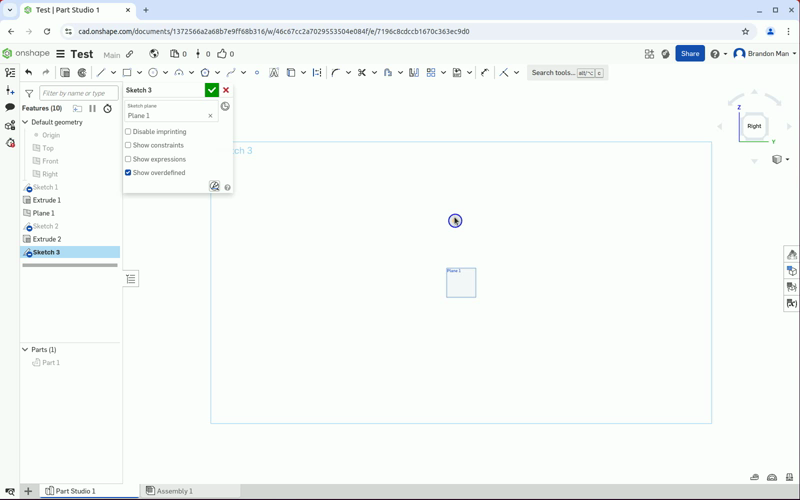
scroll(6)
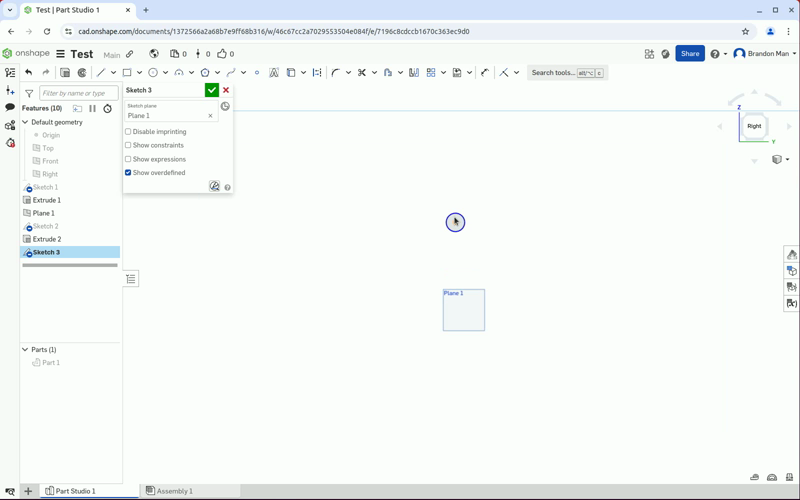
scroll(6)
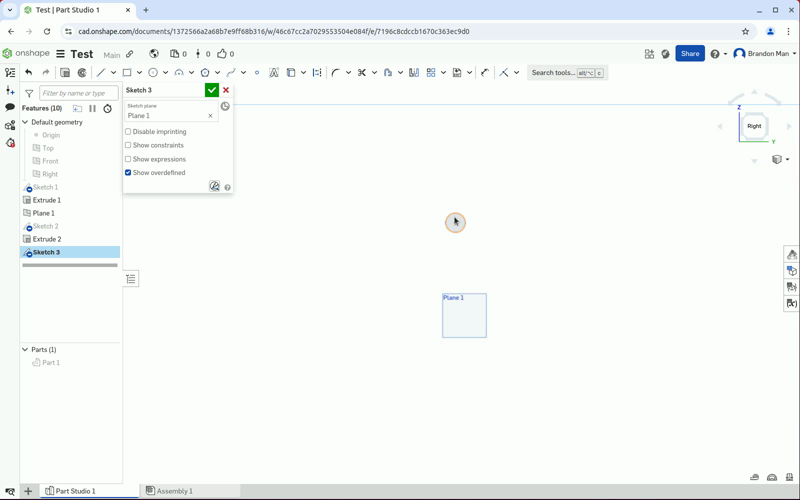
scroll(6)
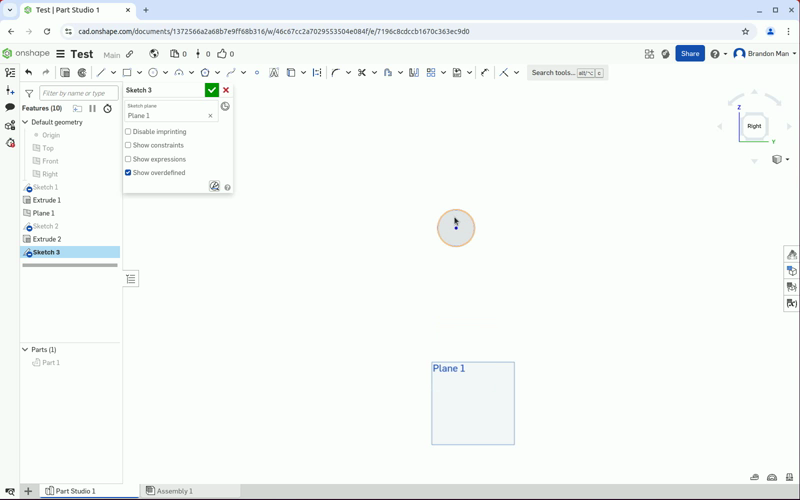
scroll(6)
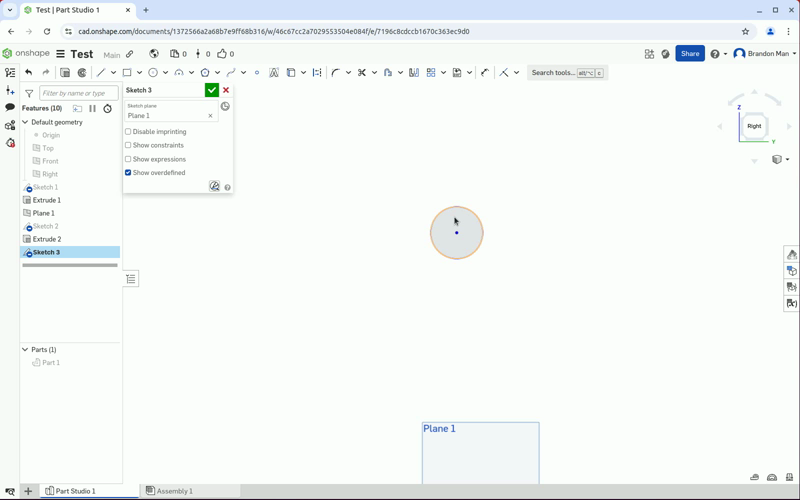
scroll(6)
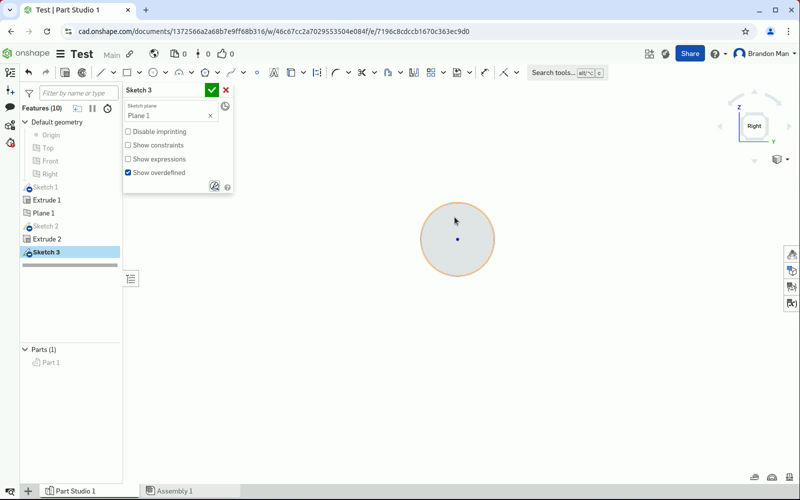
scroll(6)
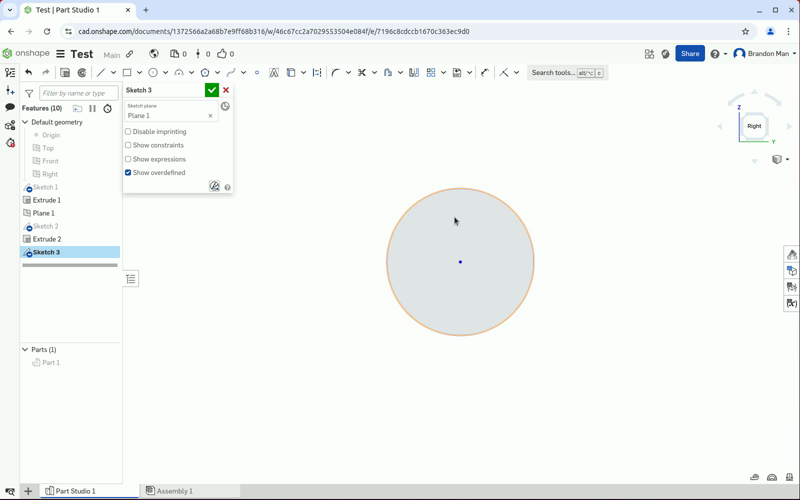
click(454, 216)
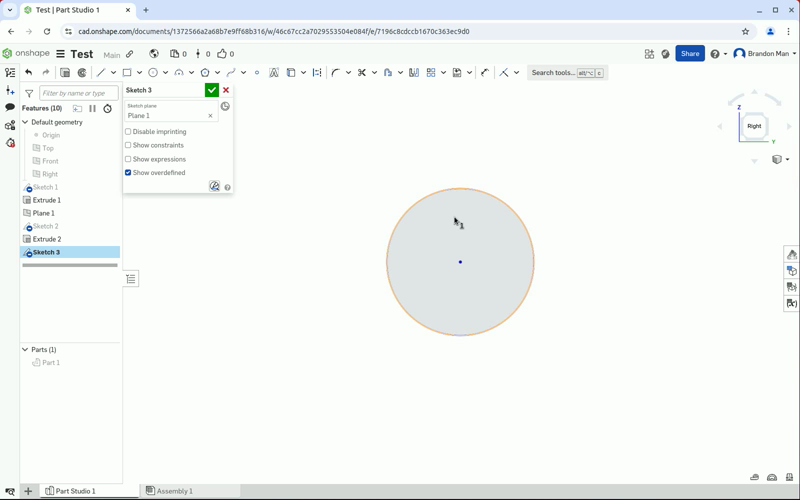
scroll(-6)
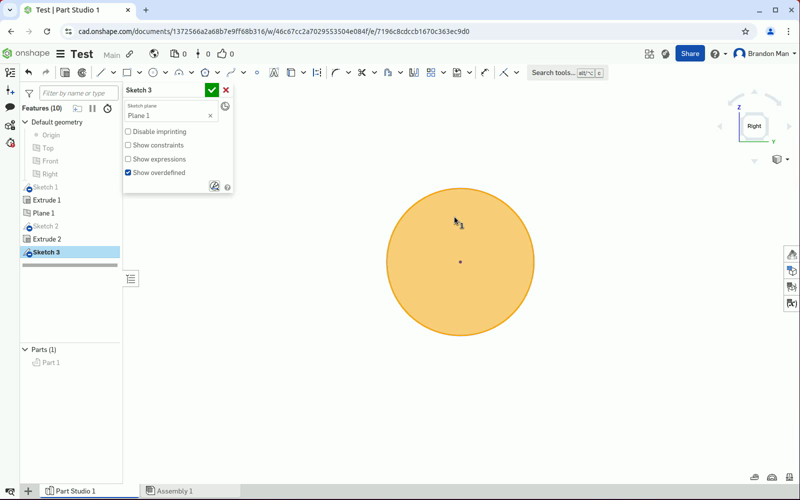
scroll(-6)
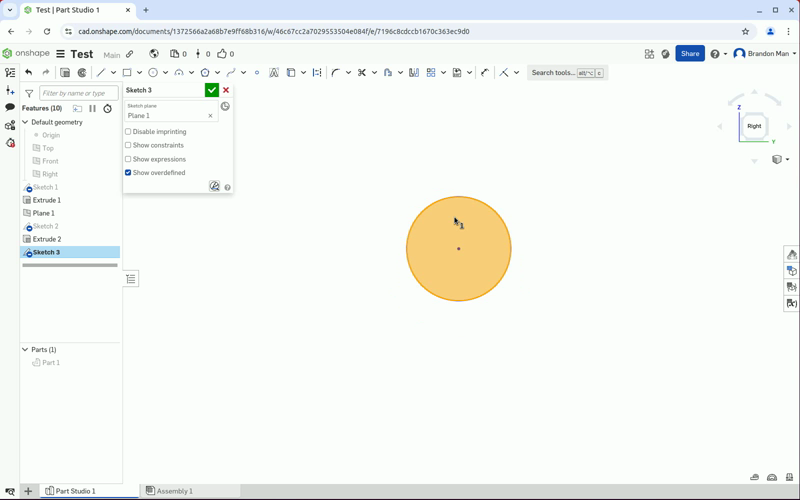
scroll(-6)
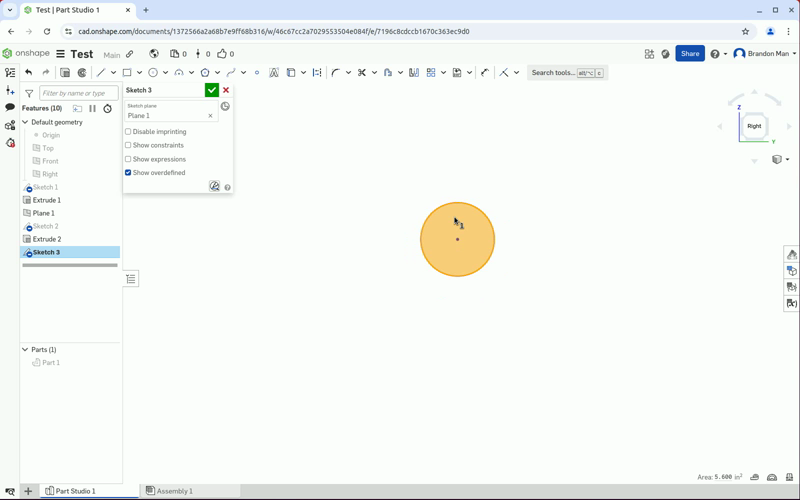
scroll(-6)
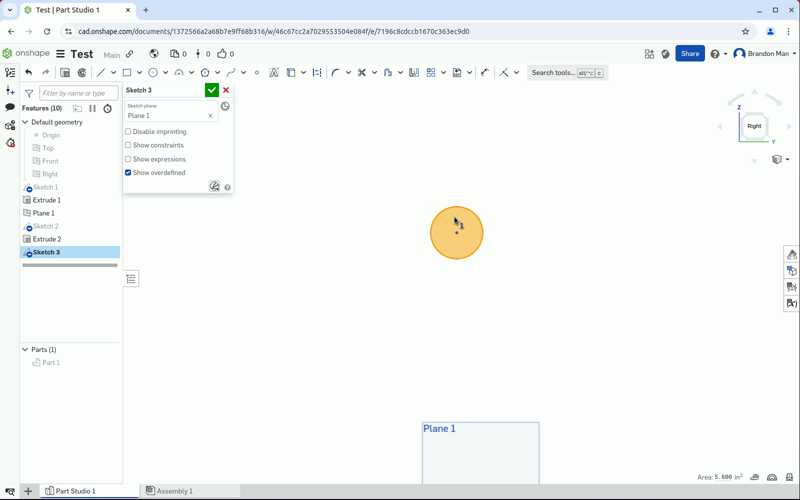
scroll(-6)
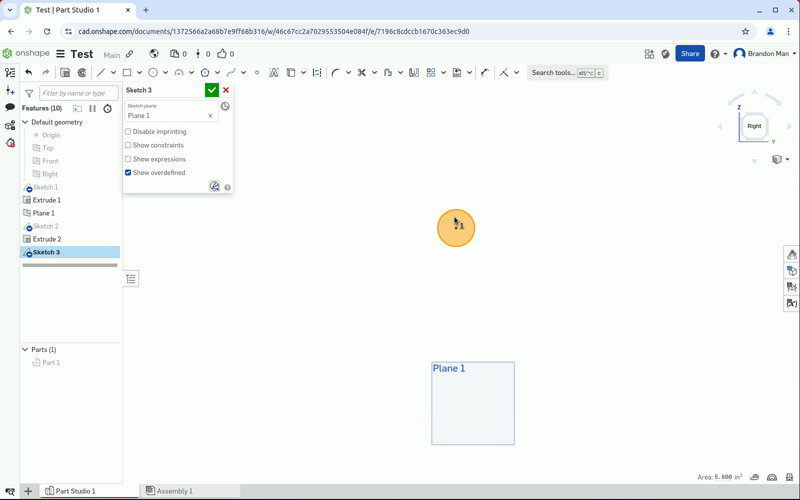
scroll(-6)
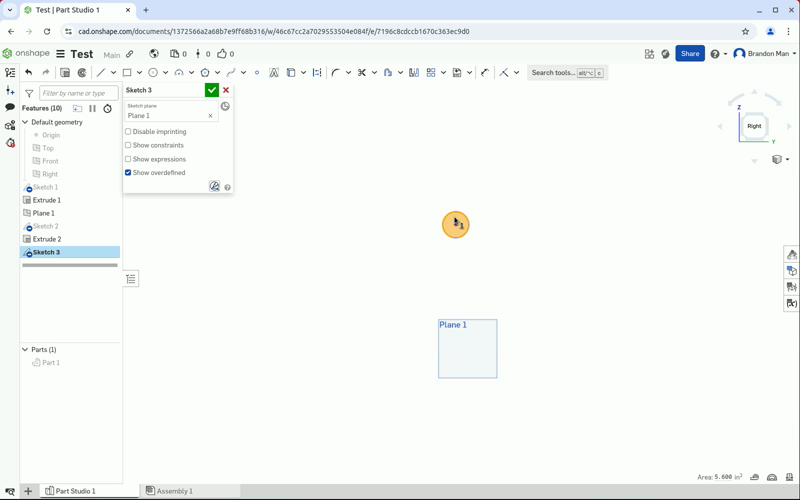
scroll(-6)
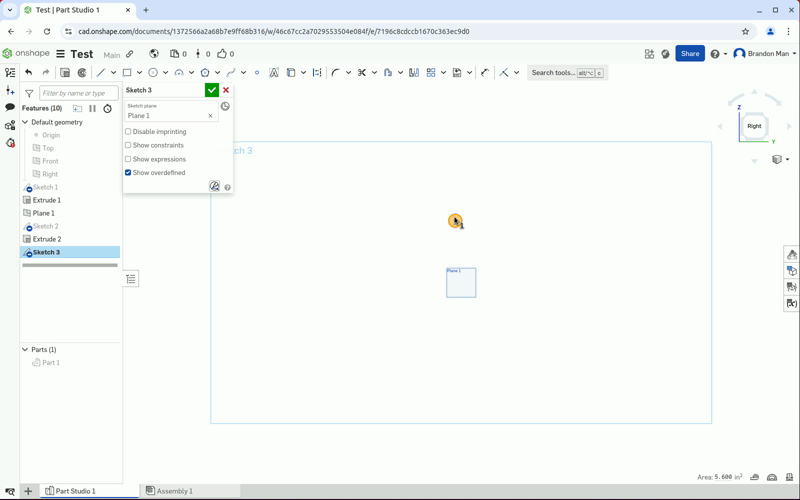
mouse_move(73, 352)
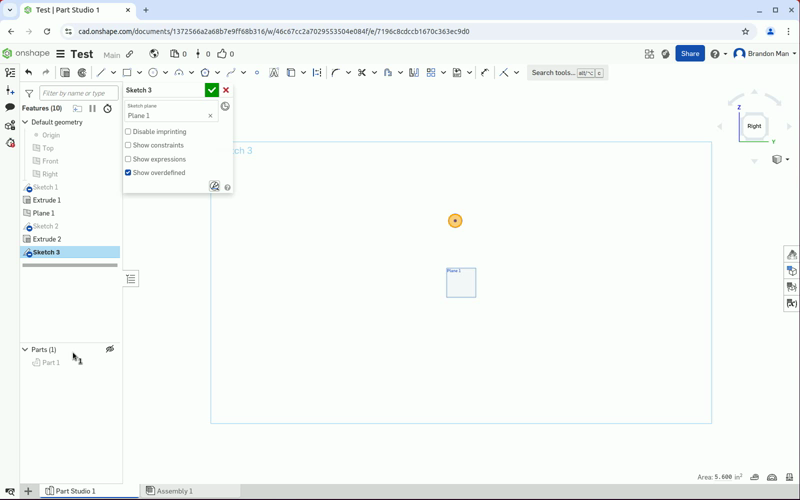
key(shift+y)
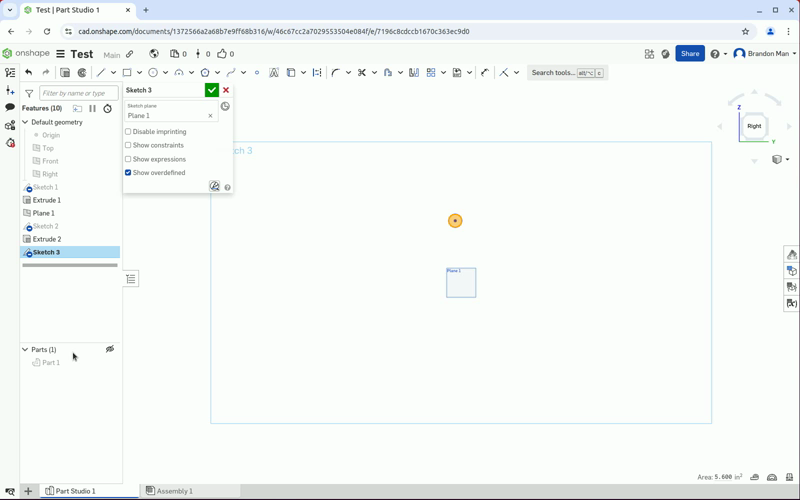
key(shift+e)
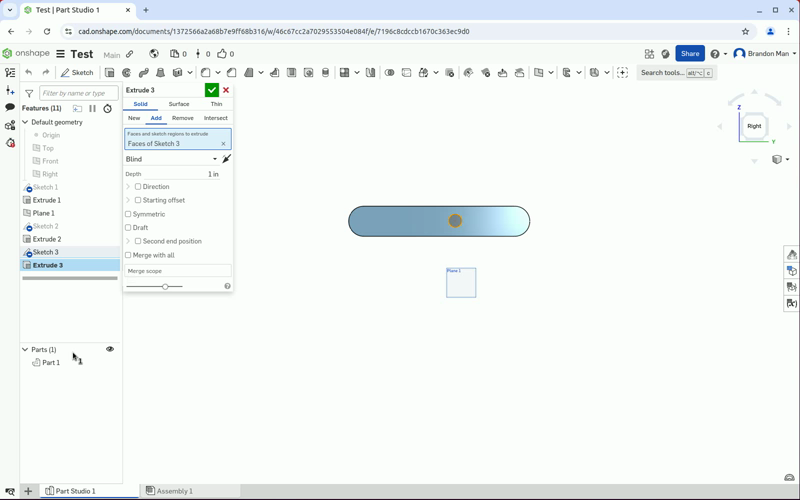
mouse_move(143, 106)
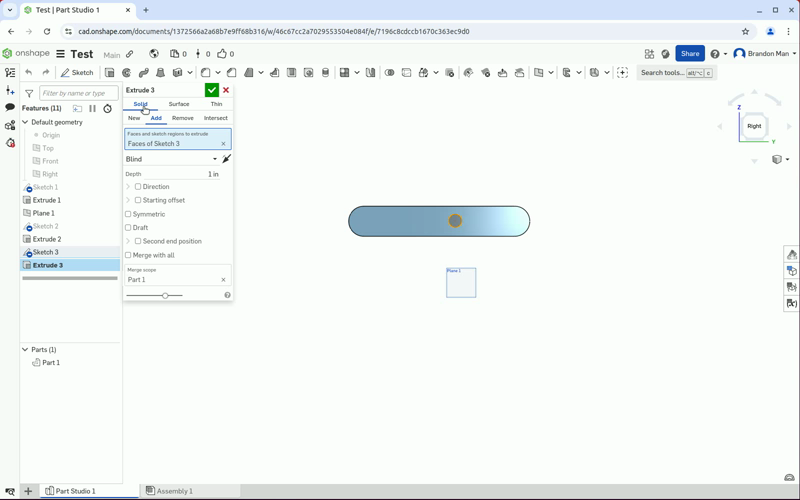
click(143, 106)
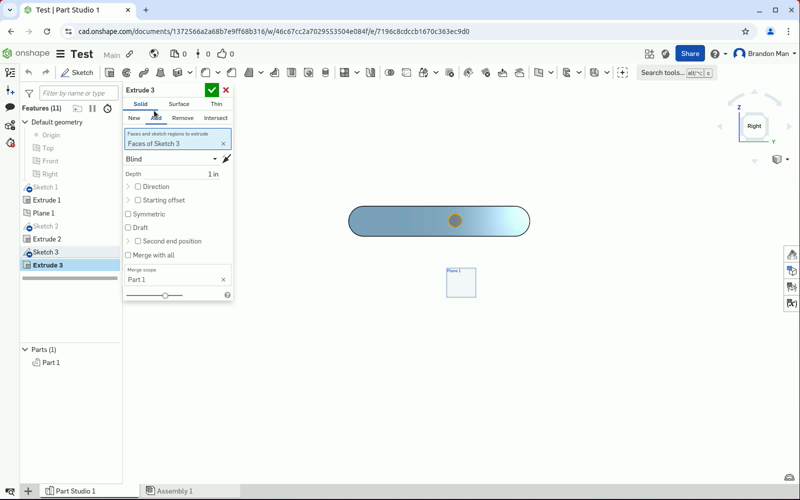
mouse_move(186, 120)
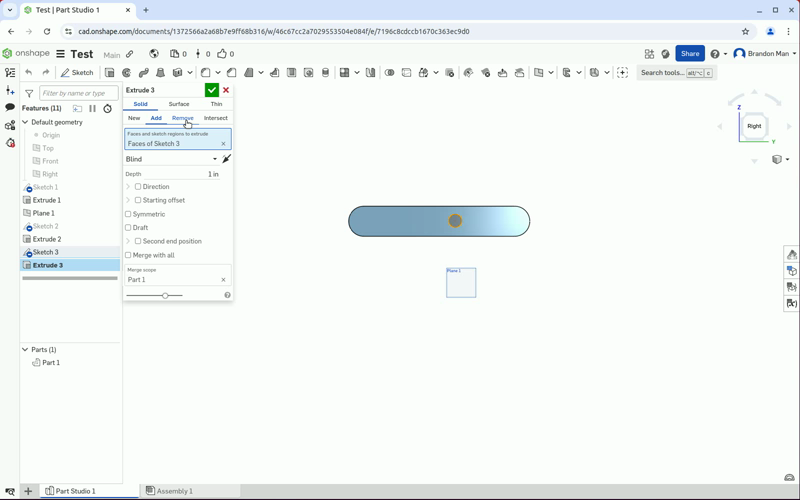
click(186, 120)
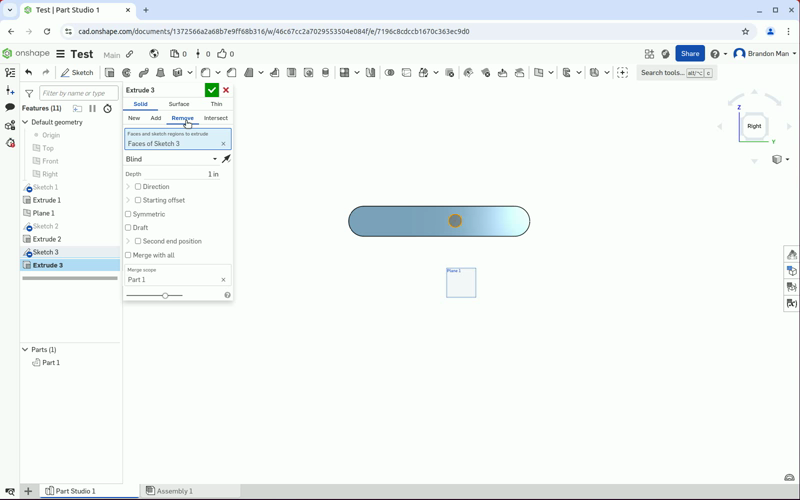
key(tab, 4)
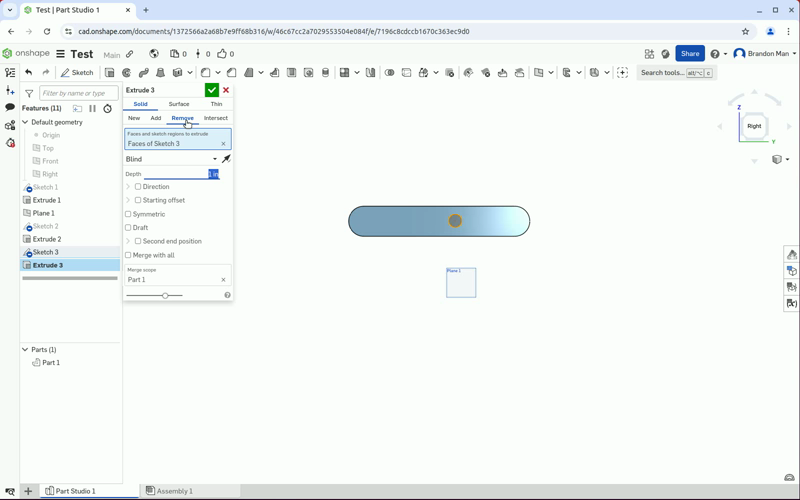
text(15.646)
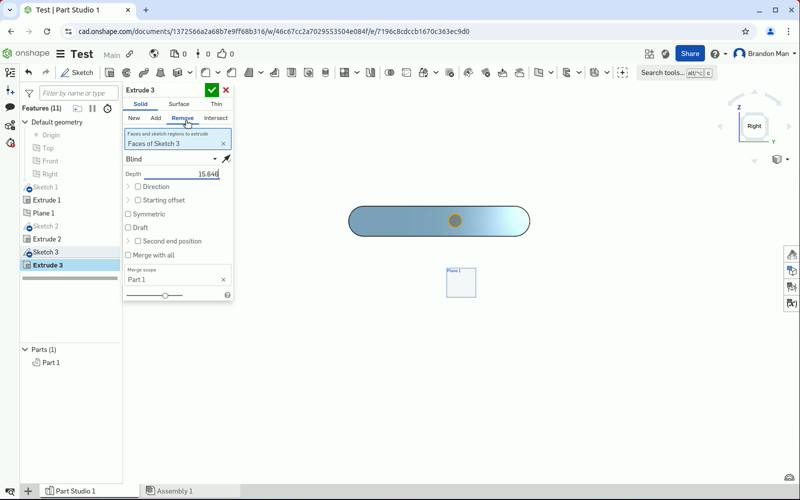
key(tab, 6)
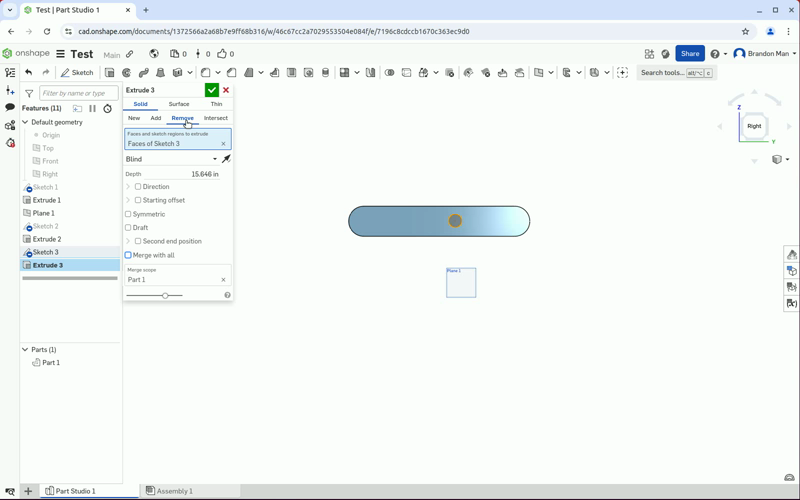
key(space)
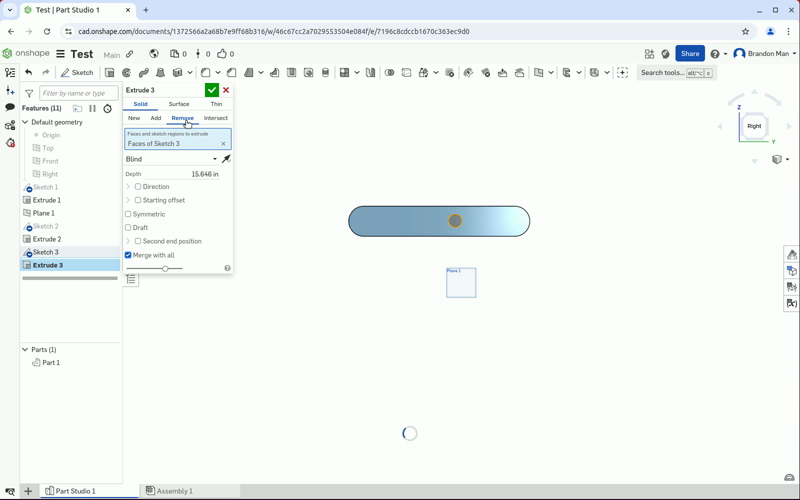
key(enter)
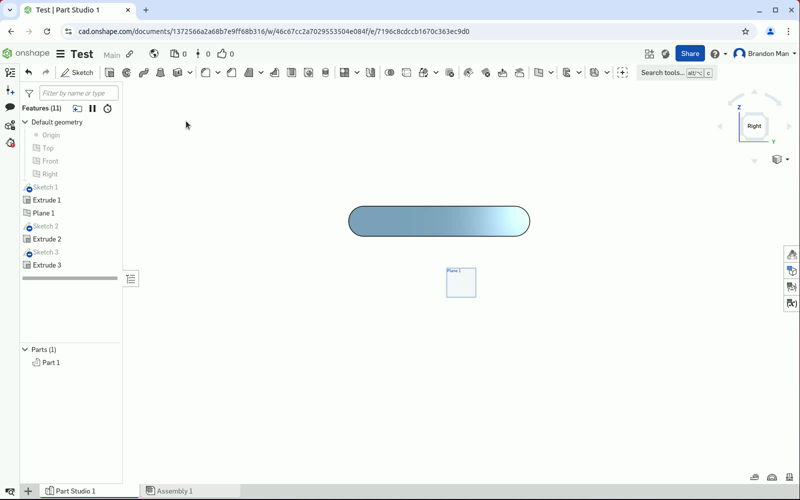
key(shift+h)
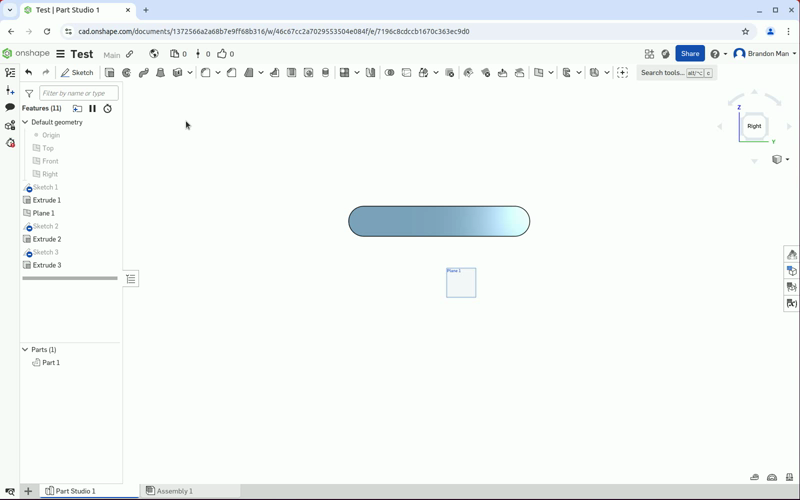
key(shift+h)
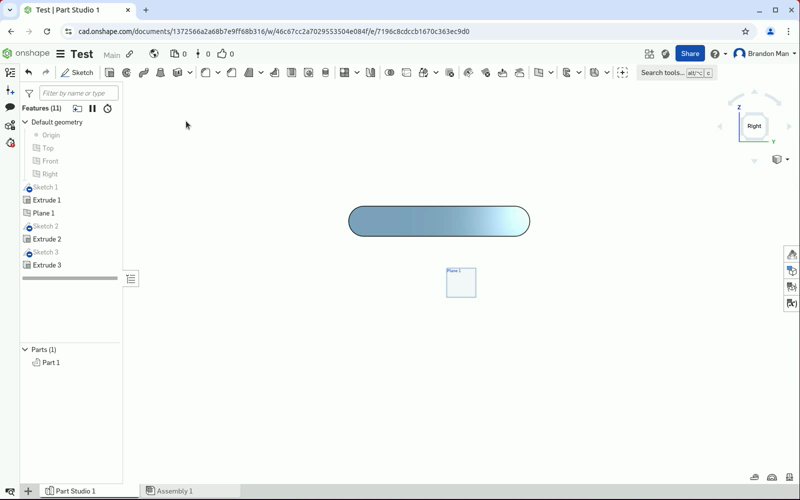
key(shift+7)
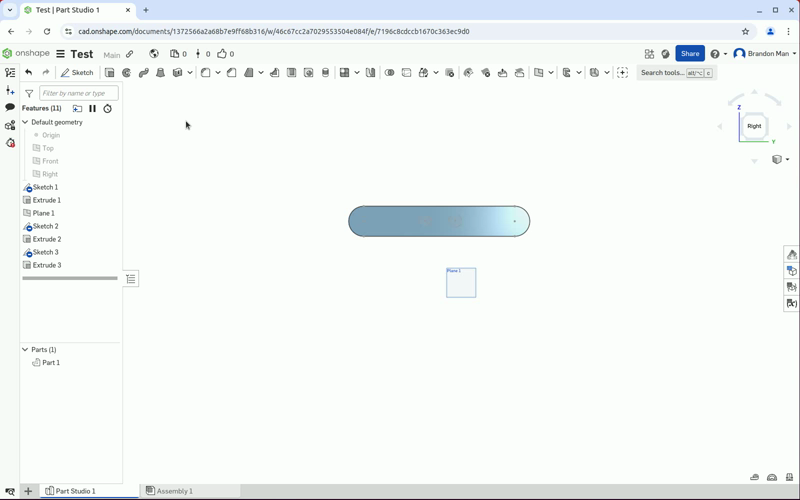
key(right, 2)
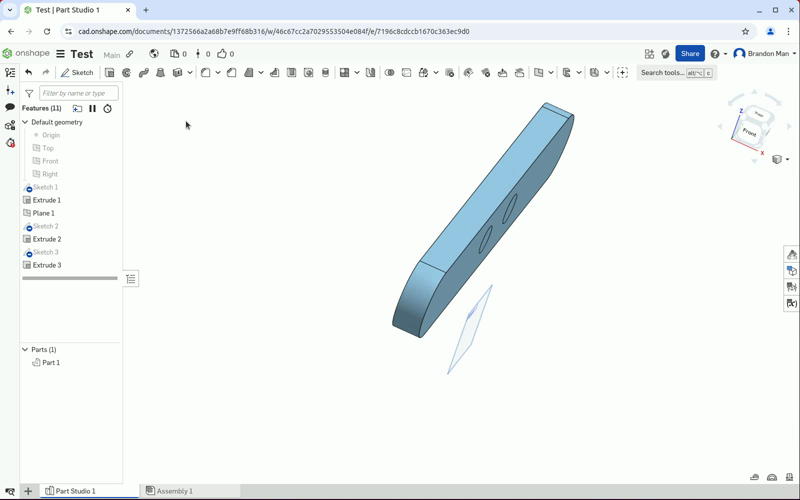
key(down, 2)
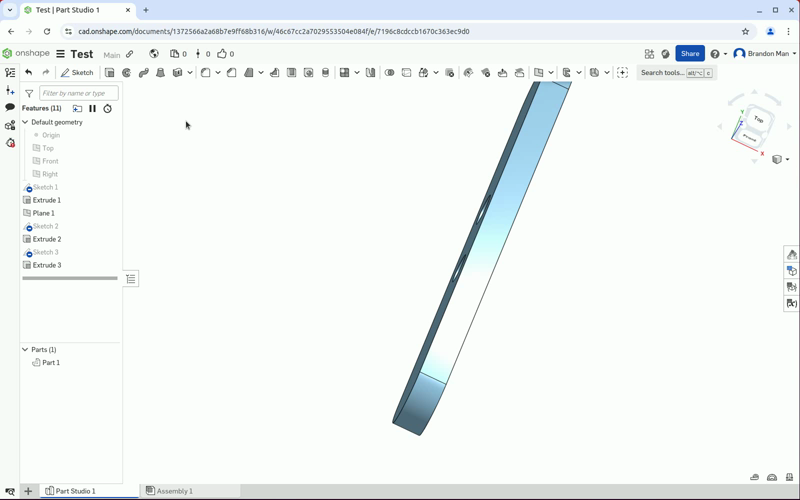
key(up, 2)
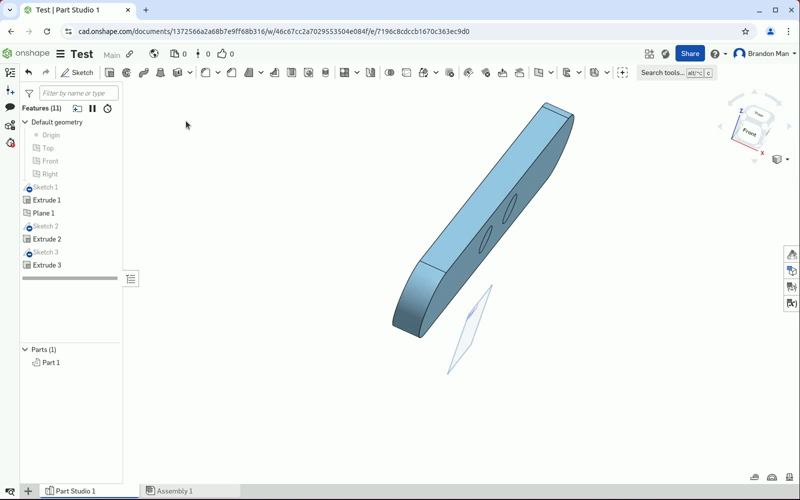
key(left, 2)
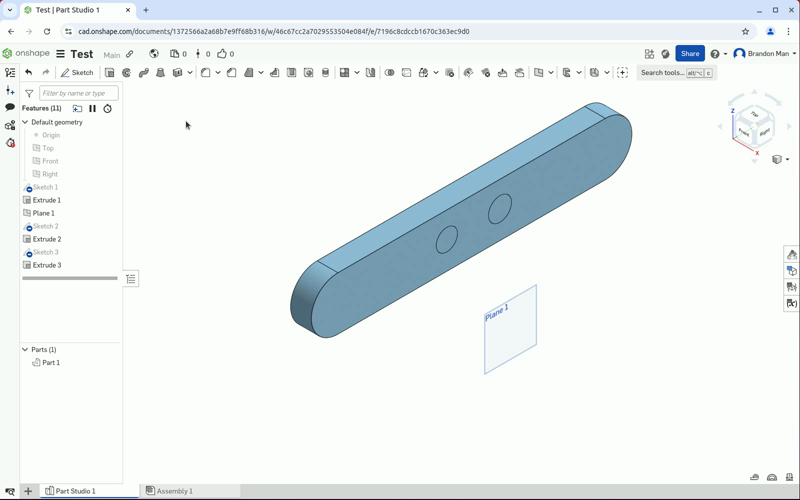
mouse_move(73, 189)
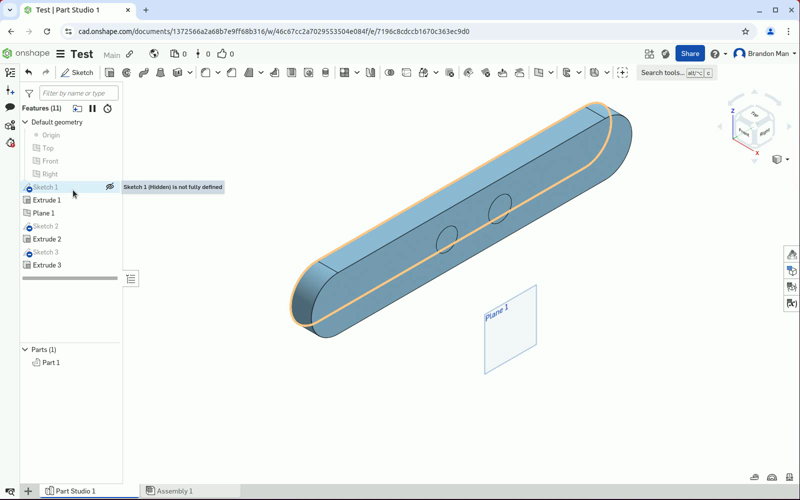
click(73, 189)